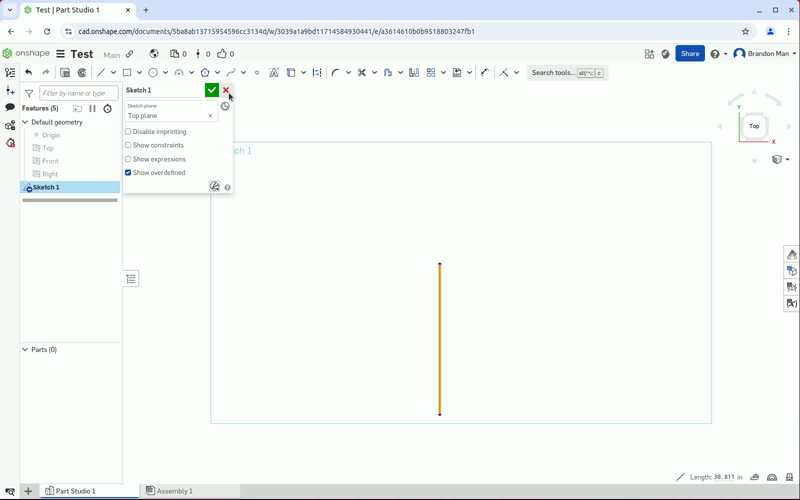
key(shift+h)
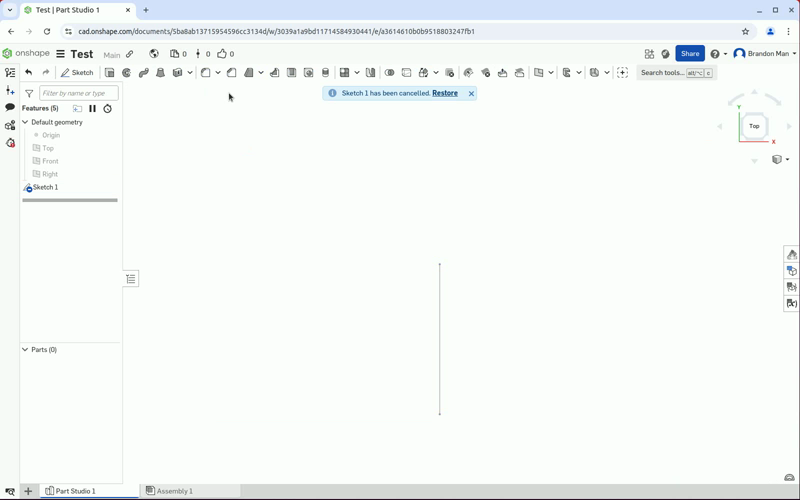
key(shift+s)
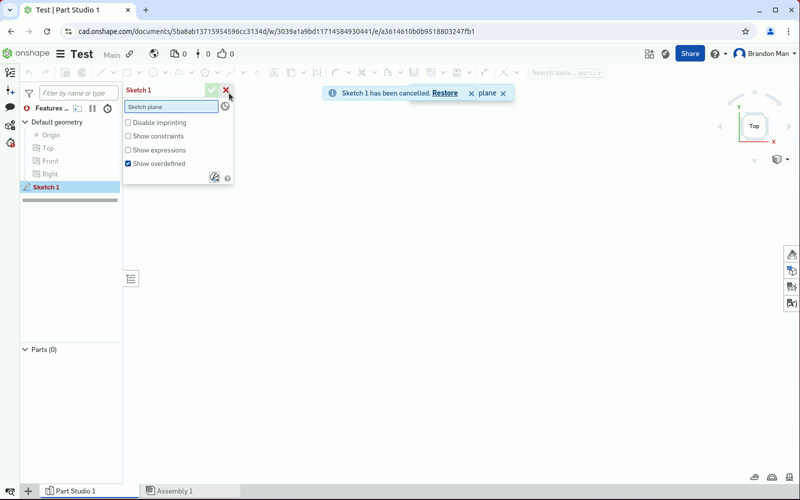
mouse_move(73, 150)
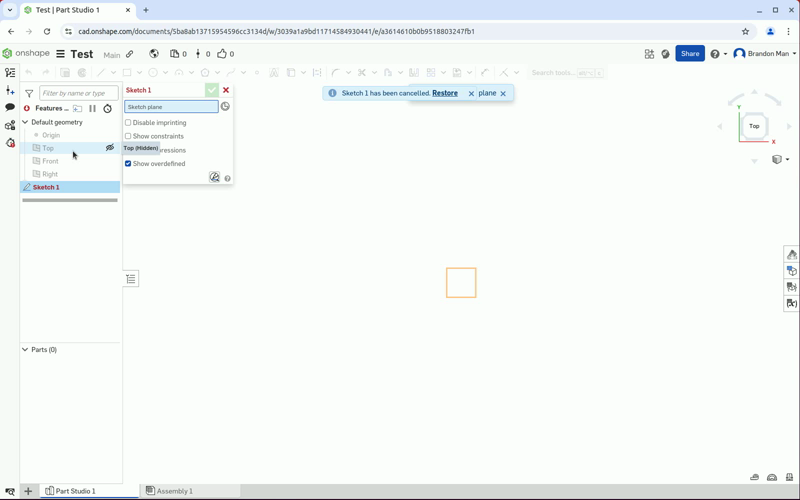
click(73, 150)
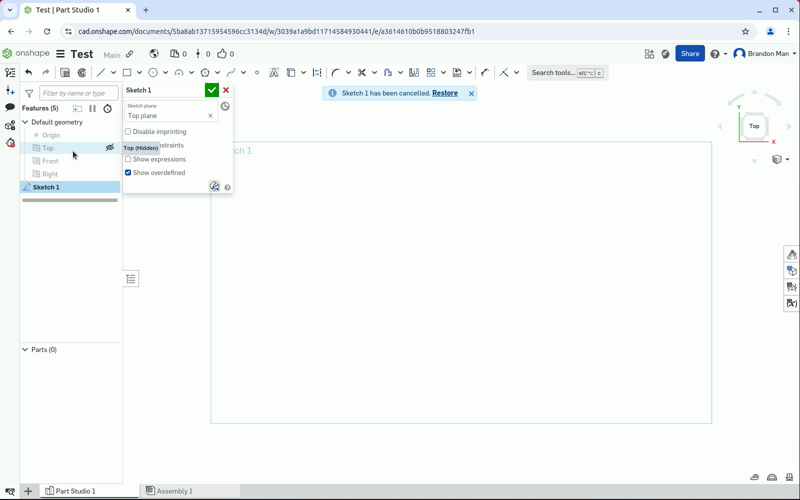
mouse_move(73, 352)
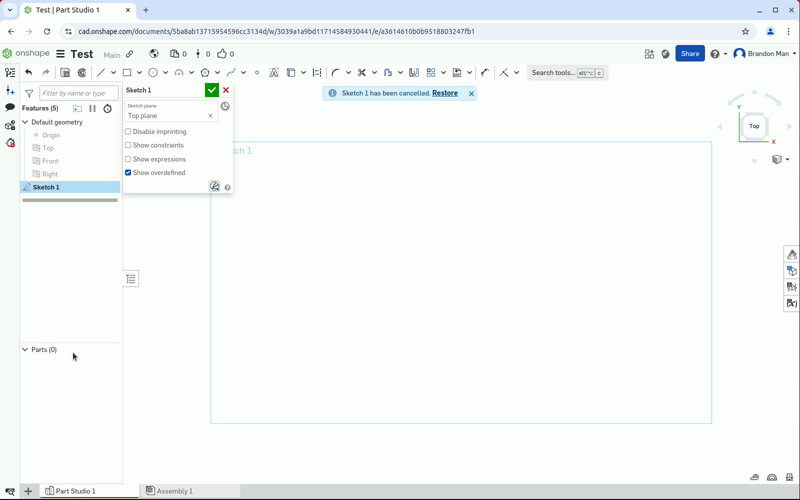
key(y)
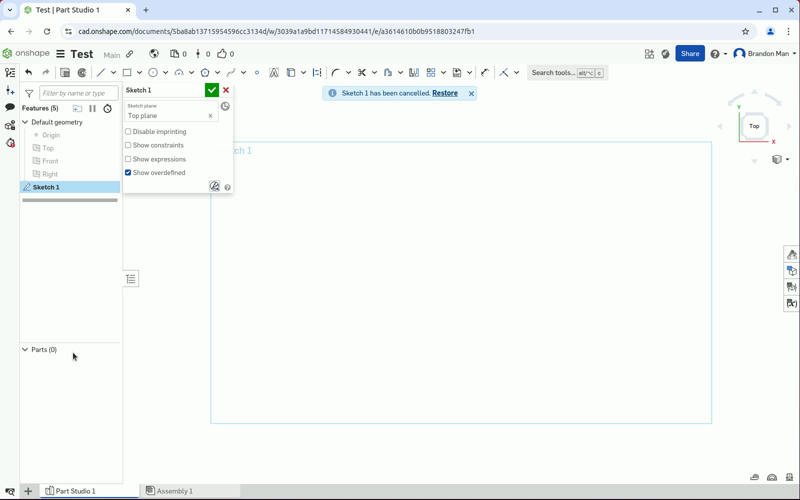
key(l)
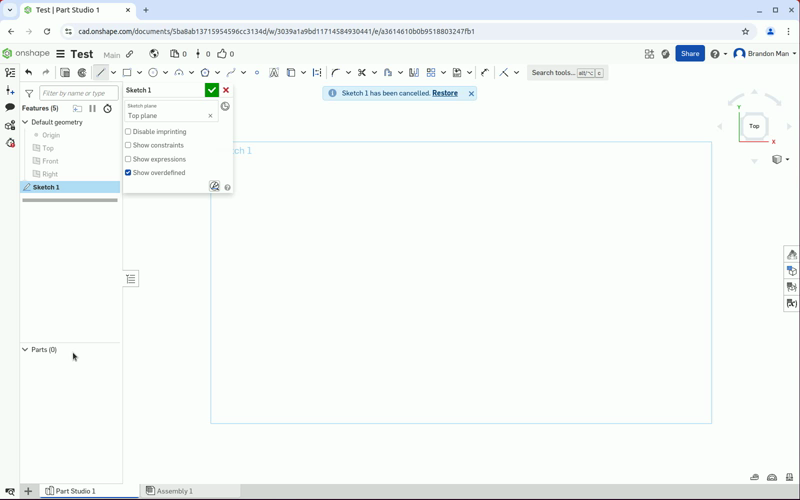
key_down(shift)
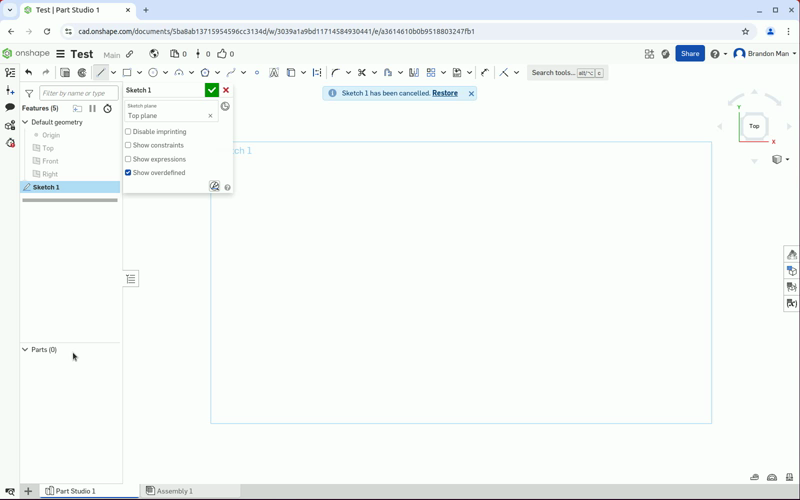
mouse_move(392, 395)
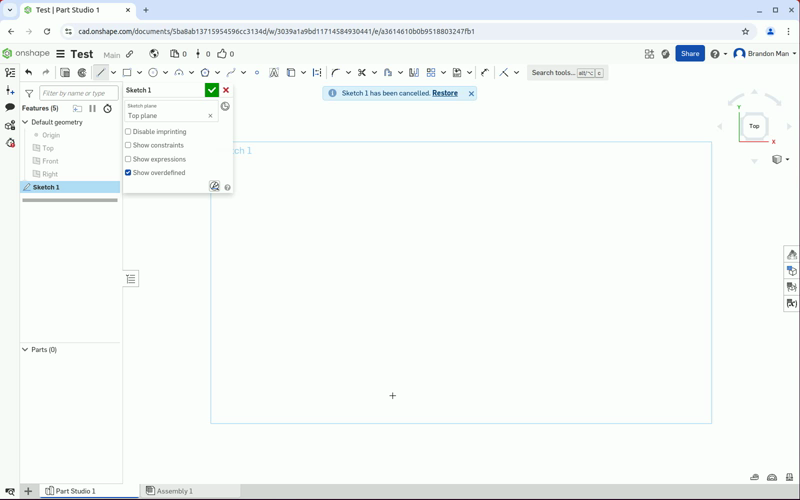
click(392, 395)
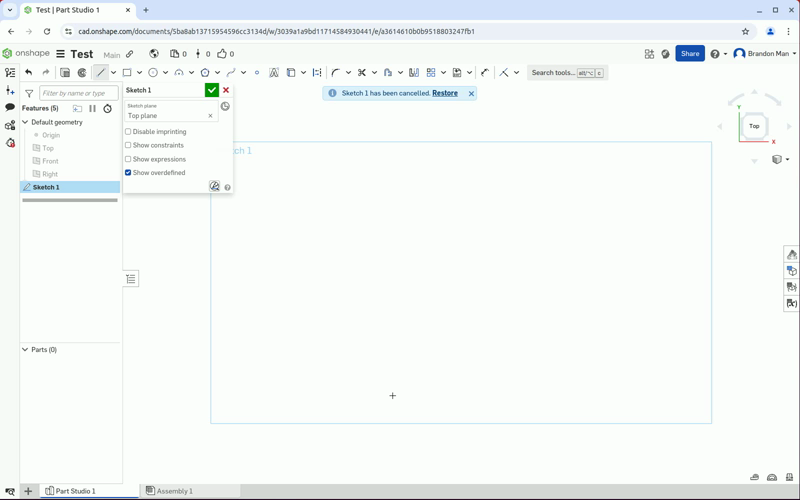
key_up(shift)
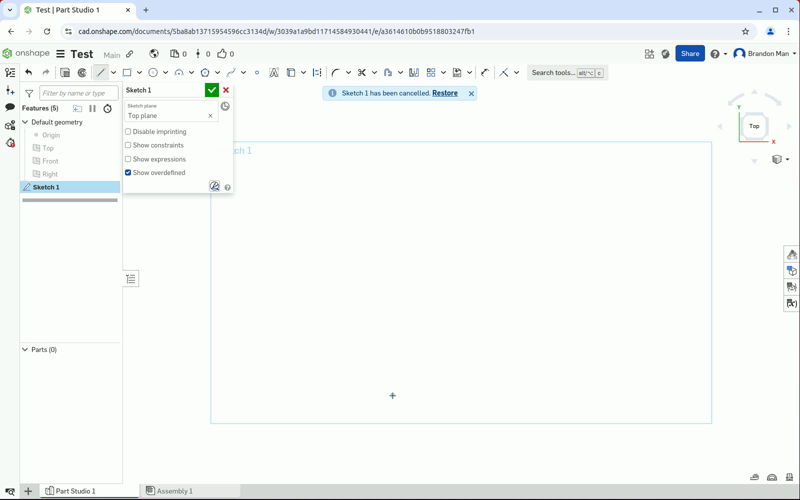
key_down(shift)
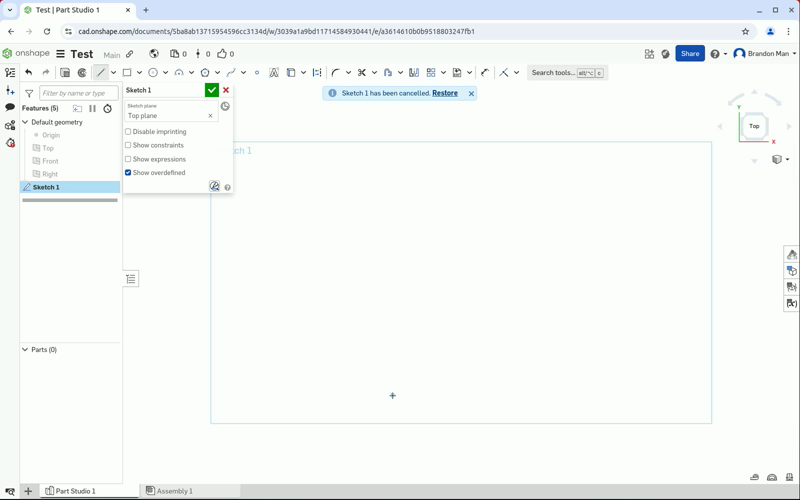
mouse_move(527, 395)
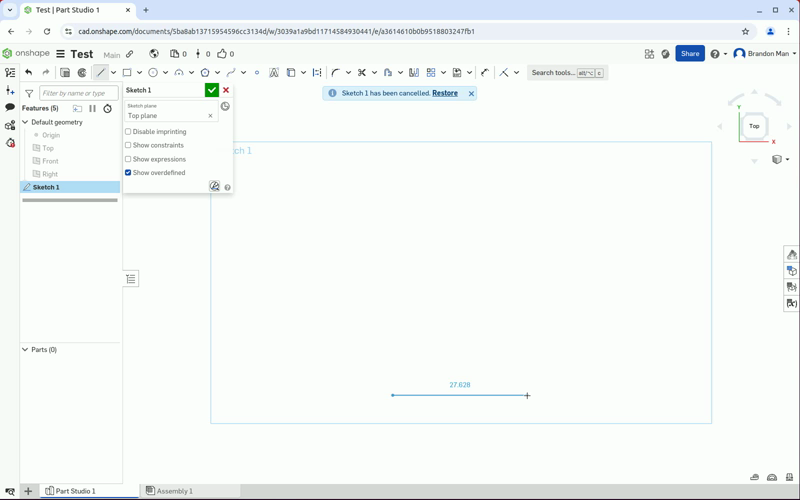
click(527, 395)
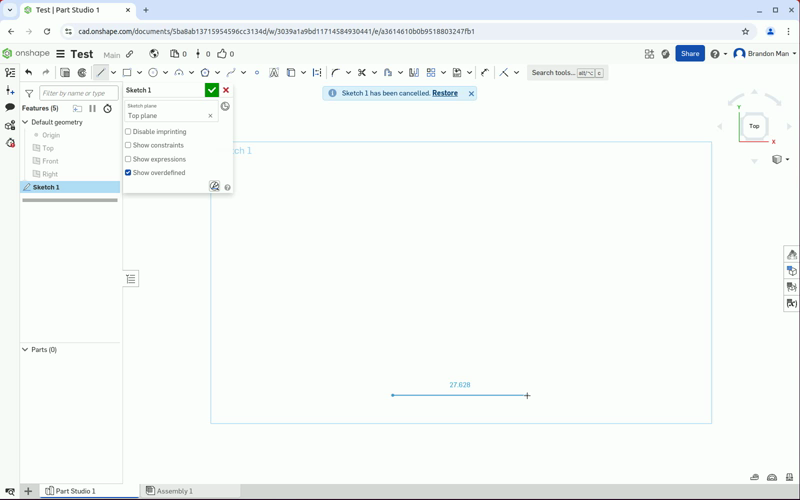
key_up(shift)
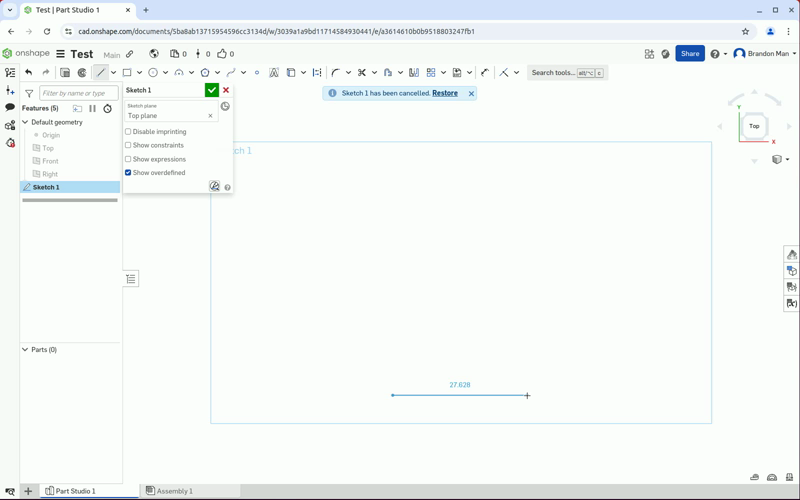
key_down(shift)
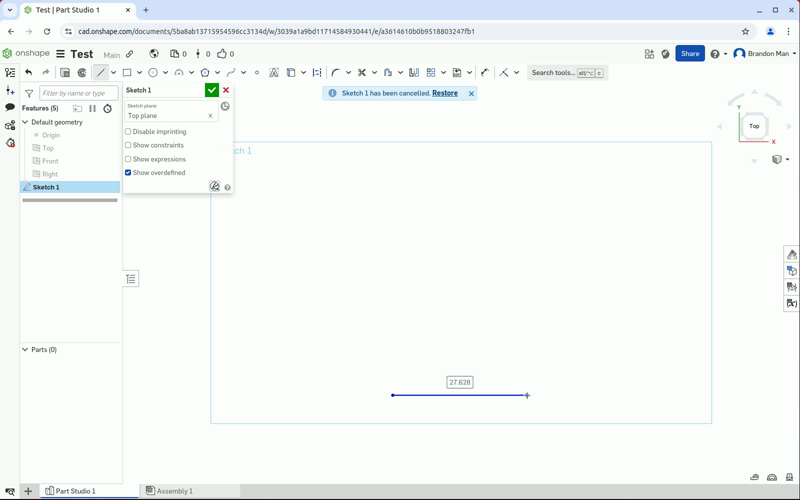
mouse_move(527, 171)
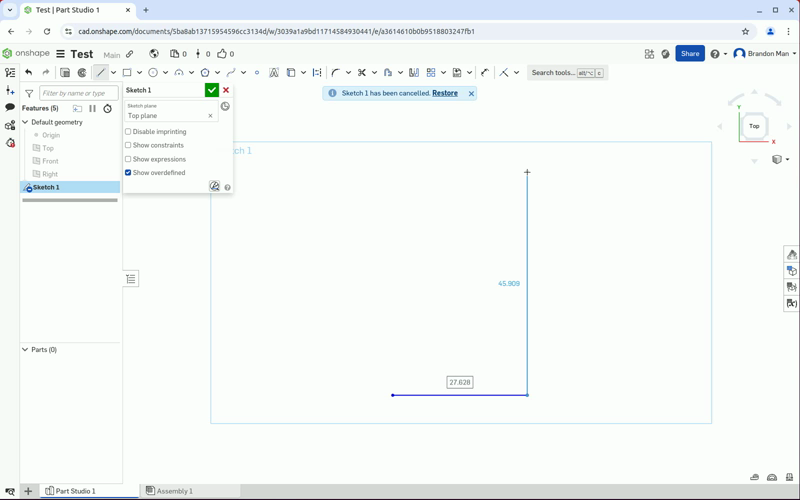
click(527, 171)
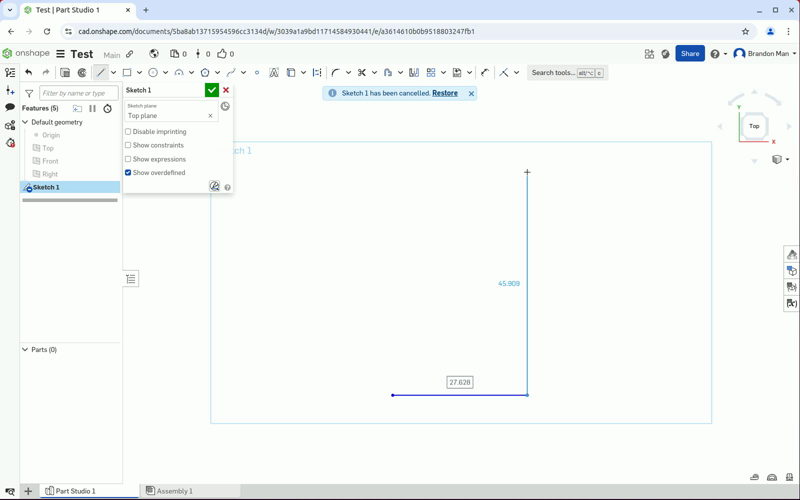
key_up(shift)
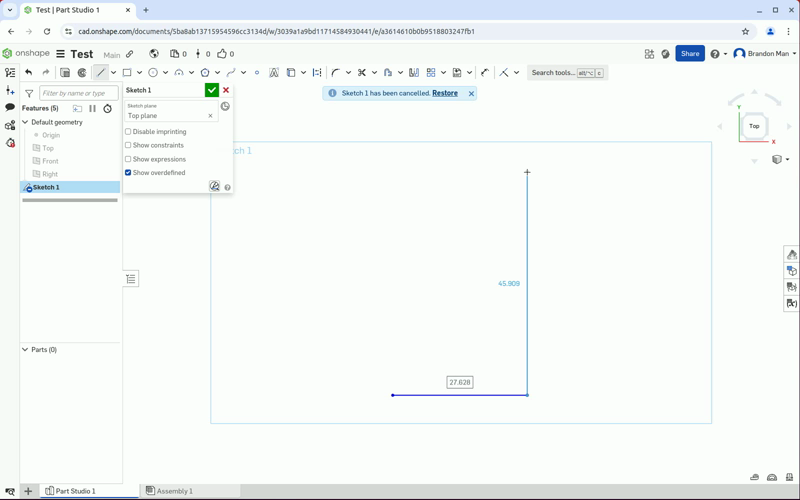
key_down(shift)
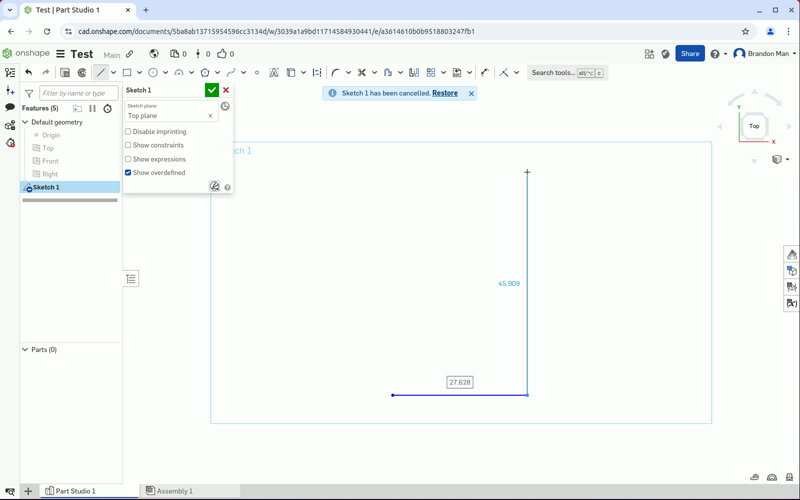
mouse_move(392, 171)
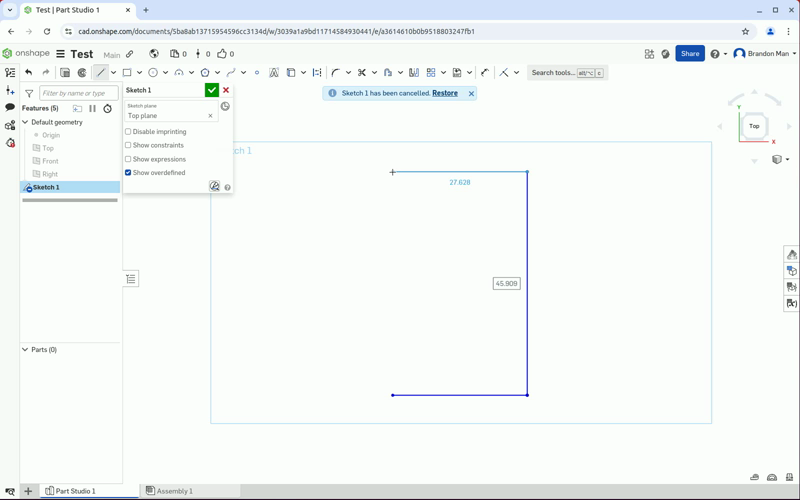
click(392, 171)
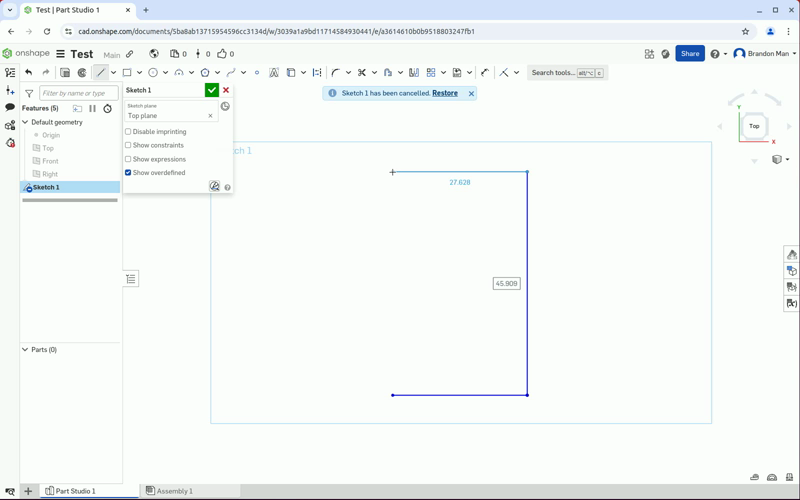
key_up(shift)
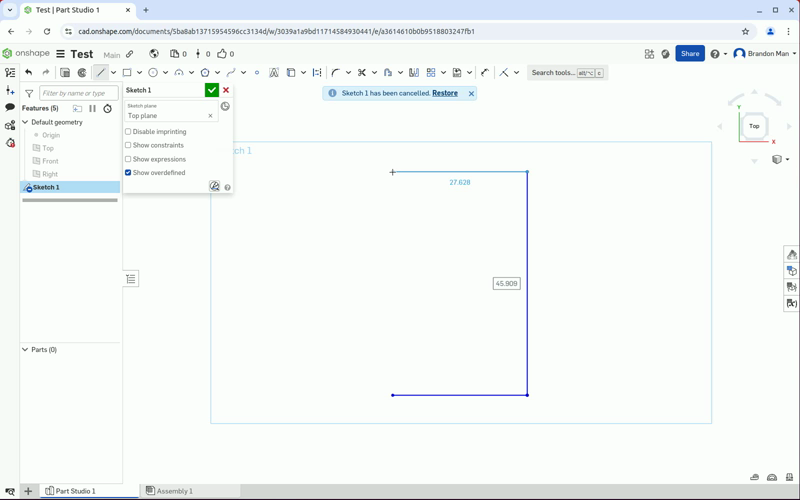
key_down(shift)
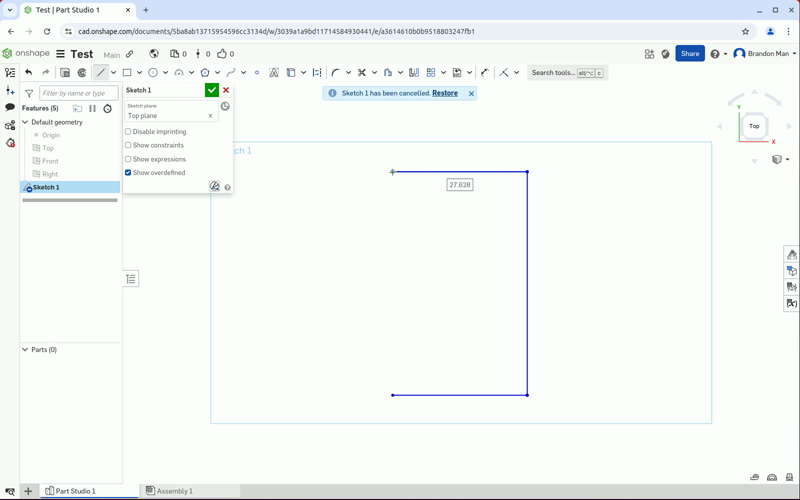
mouse_move(392, 395)
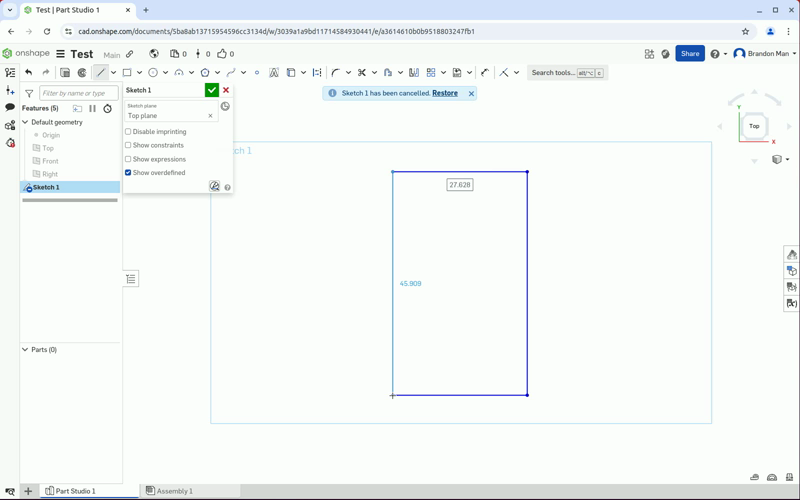
key_up(shift)
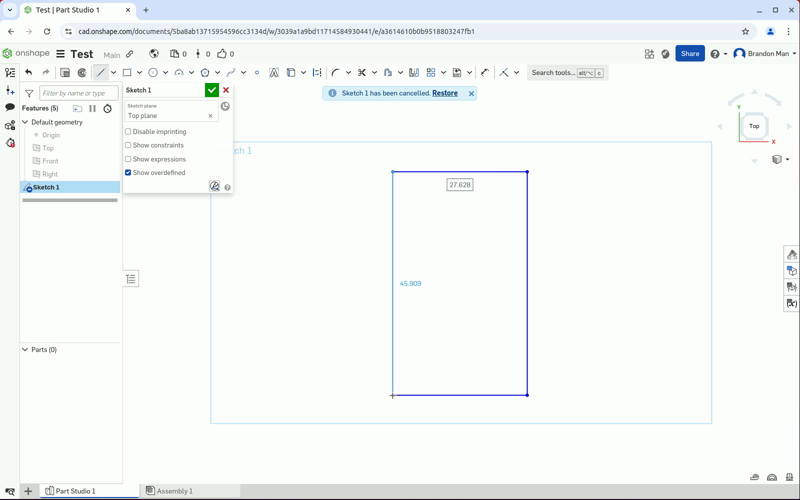
click(392, 395)
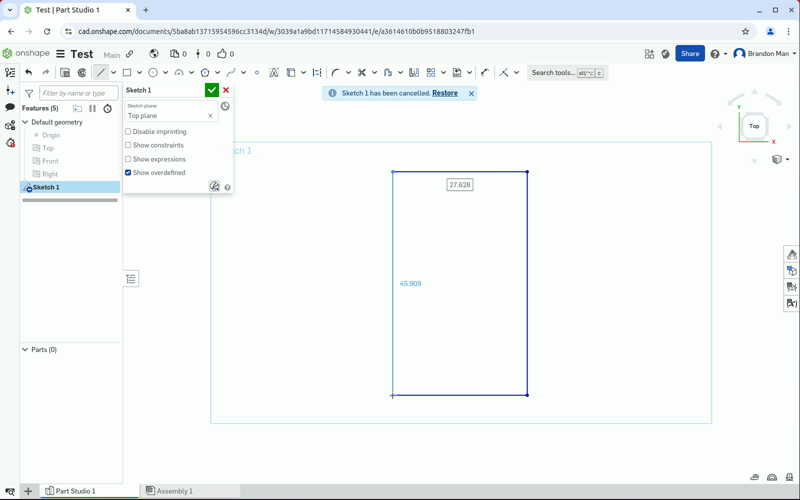
key(esc)
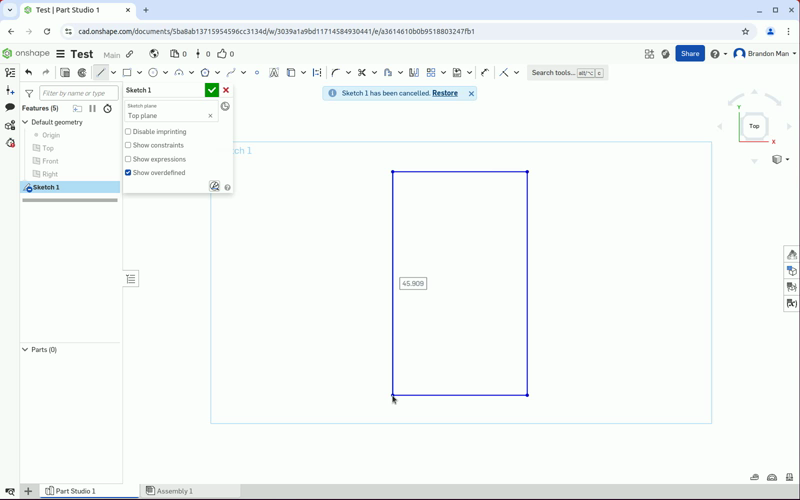
key(l)
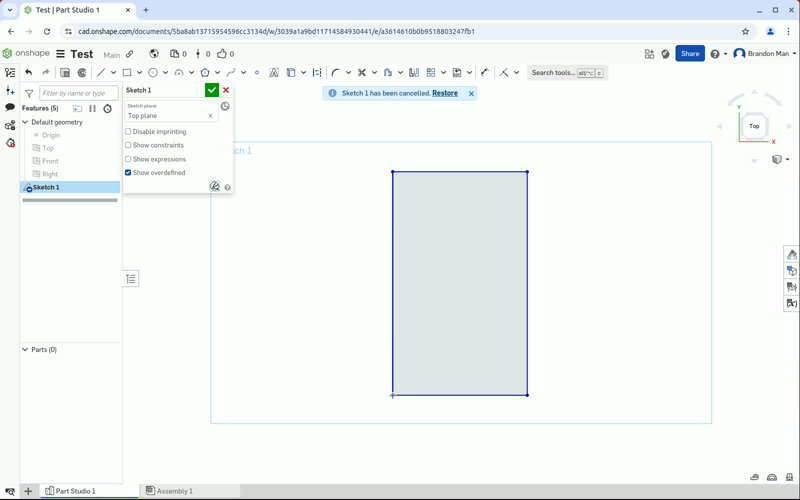
key_down(shift)
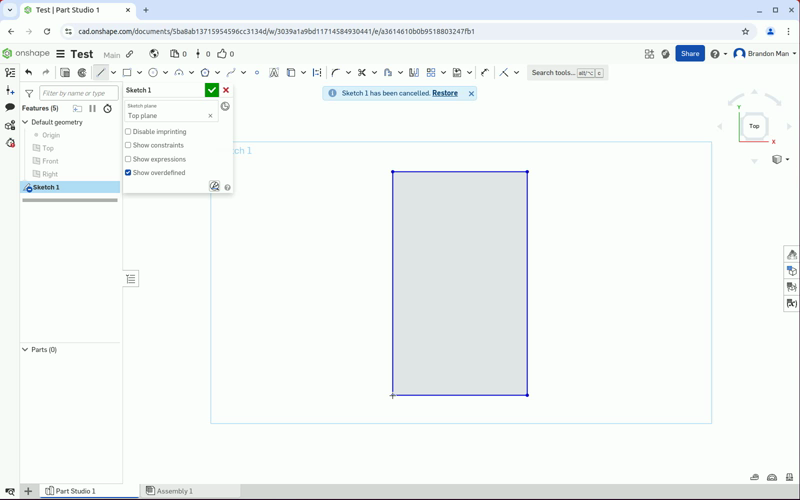
mouse_move(411, 348)
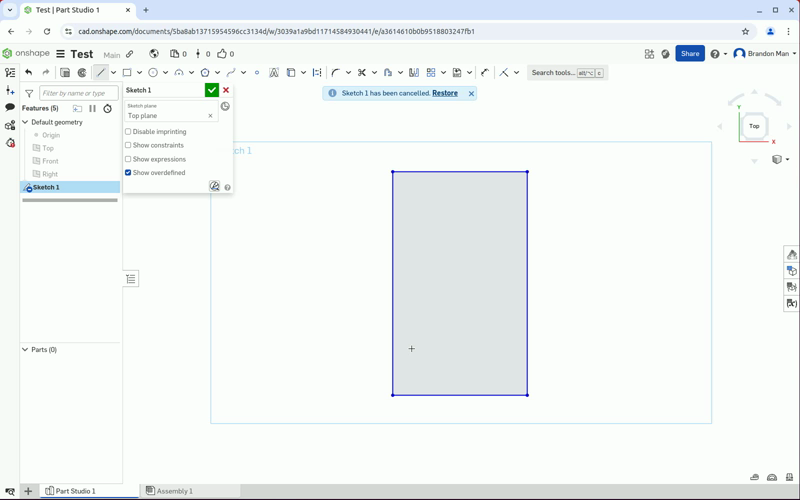
click(411, 348)
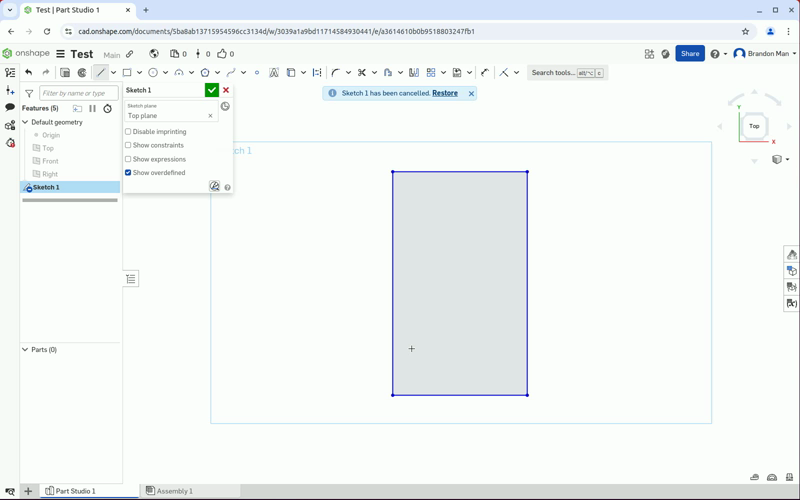
key_up(shift)
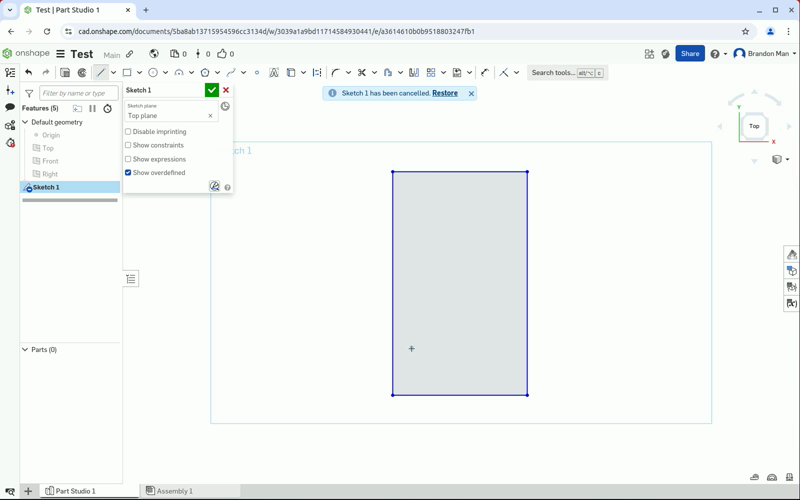
key_down(shift)
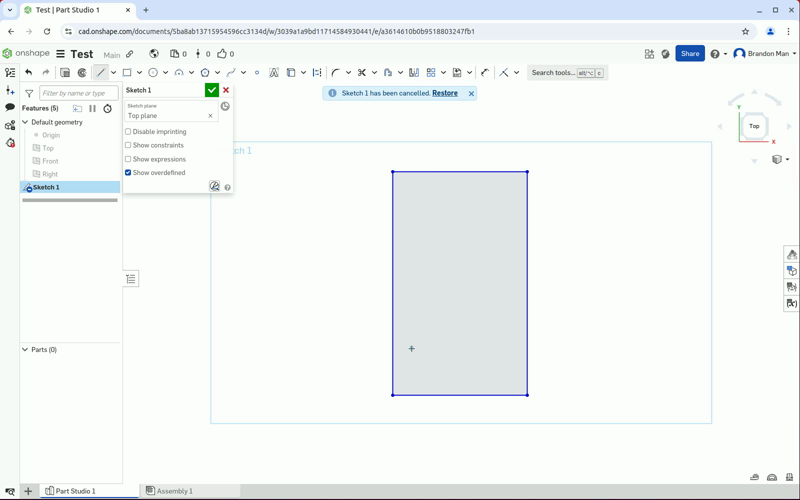
mouse_move(508, 348)
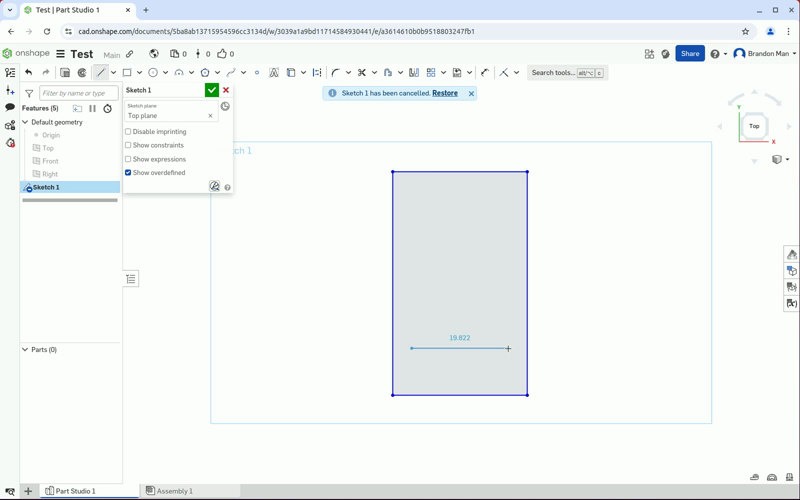
click(508, 348)
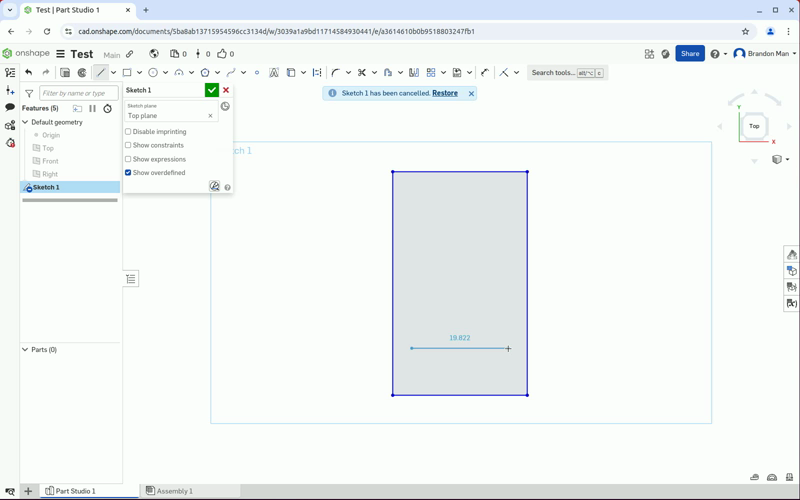
key_up(shift)
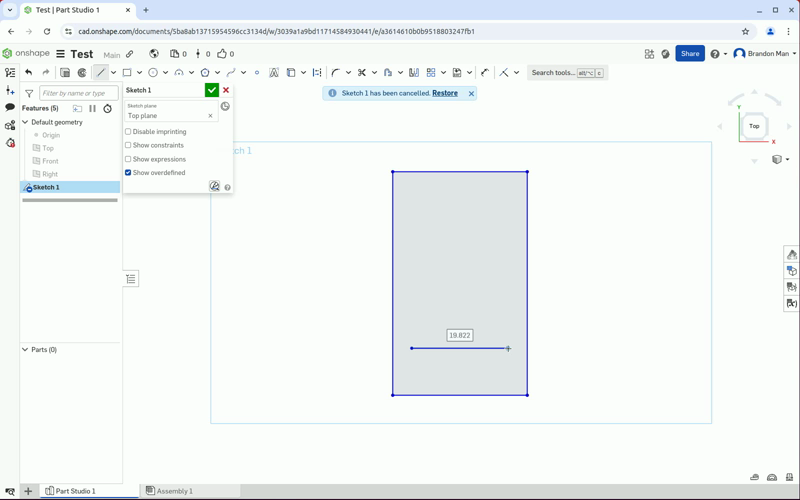
key_down(shift)
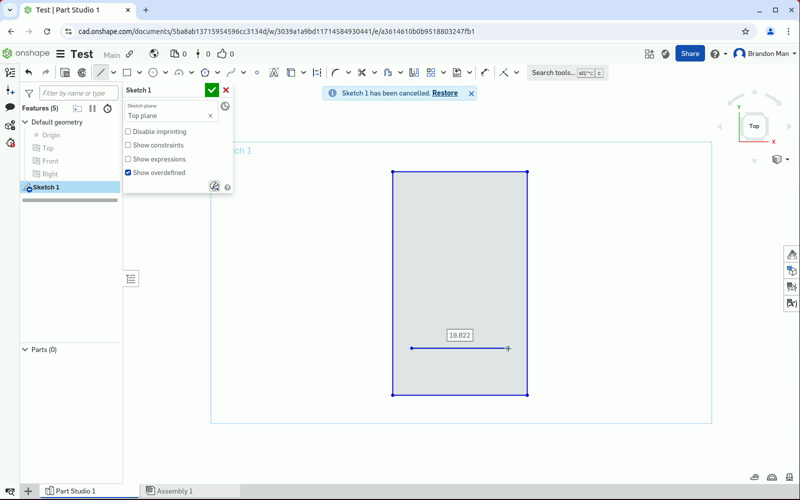
mouse_move(508, 190)
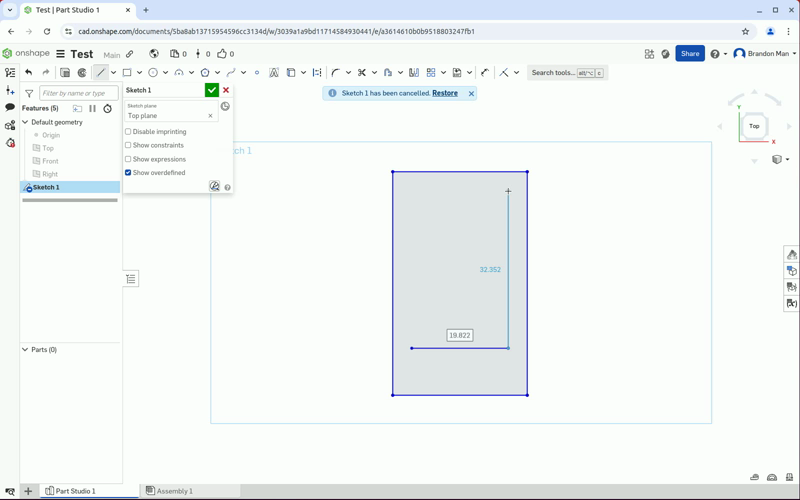
click(508, 190)
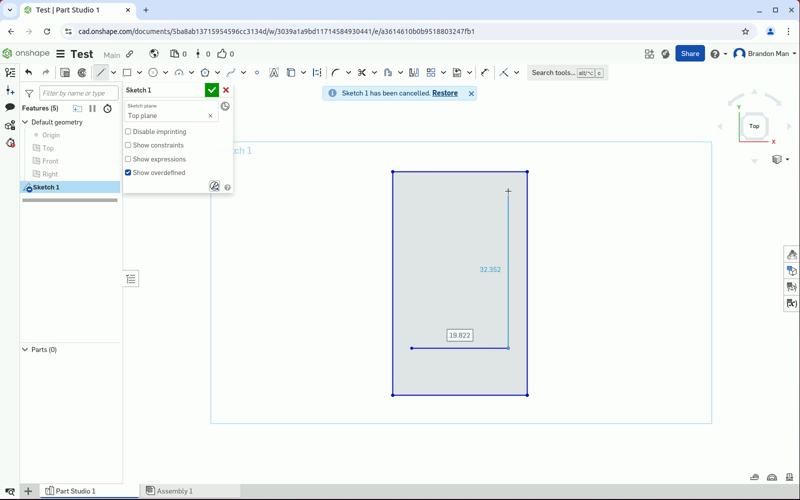
key_up(shift)
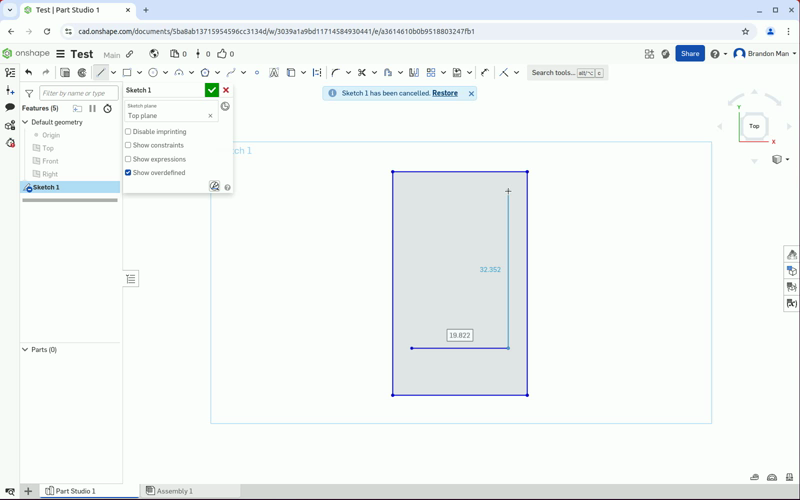
key_down(shift)
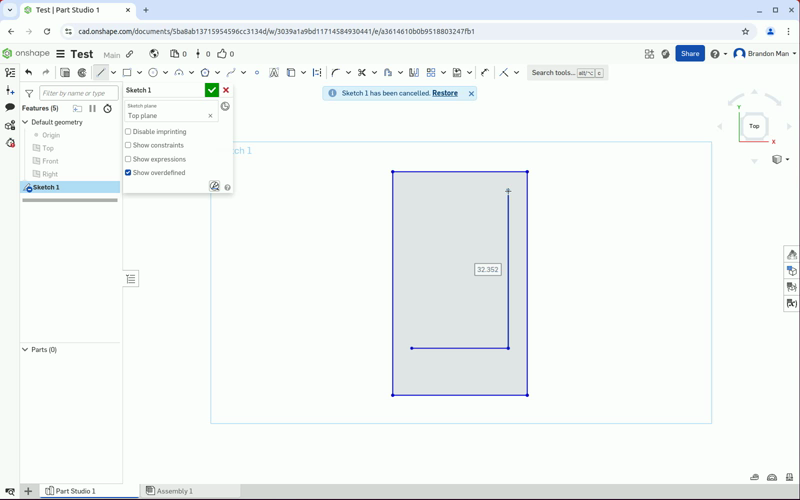
mouse_move(411, 190)
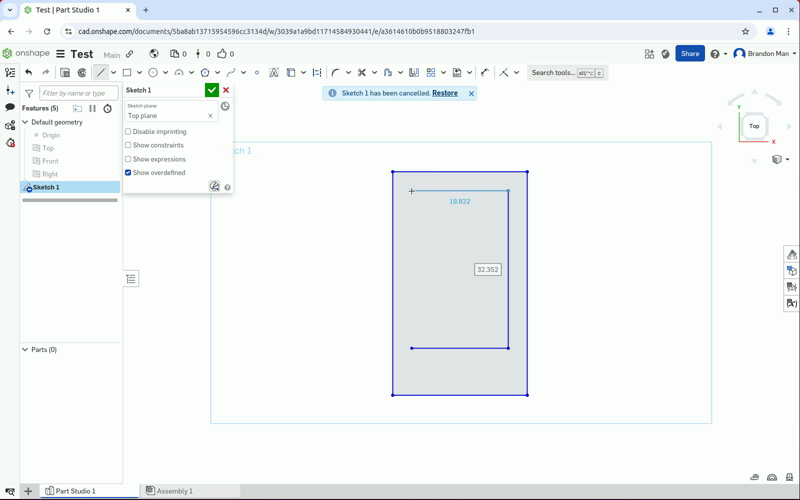
click(411, 190)
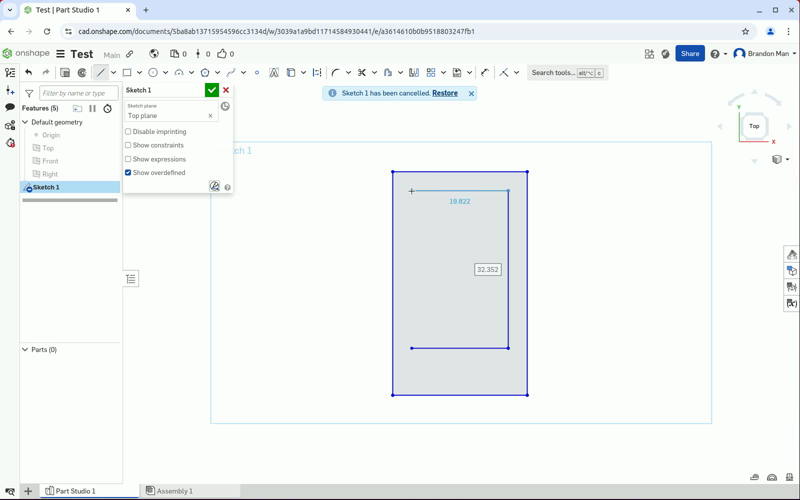
key_up(shift)
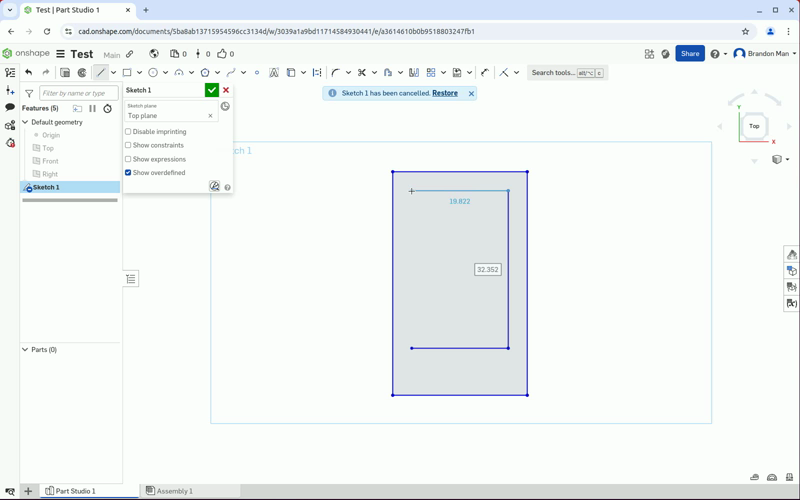
key_down(shift)
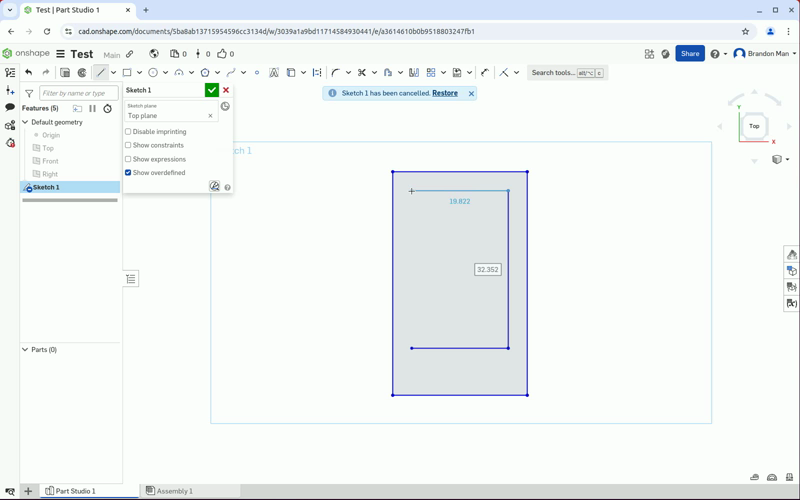
mouse_move(411, 348)
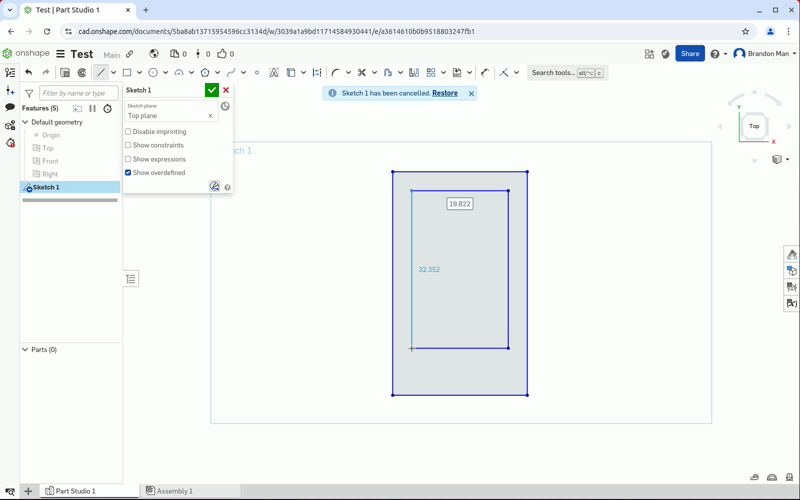
key_up(shift)
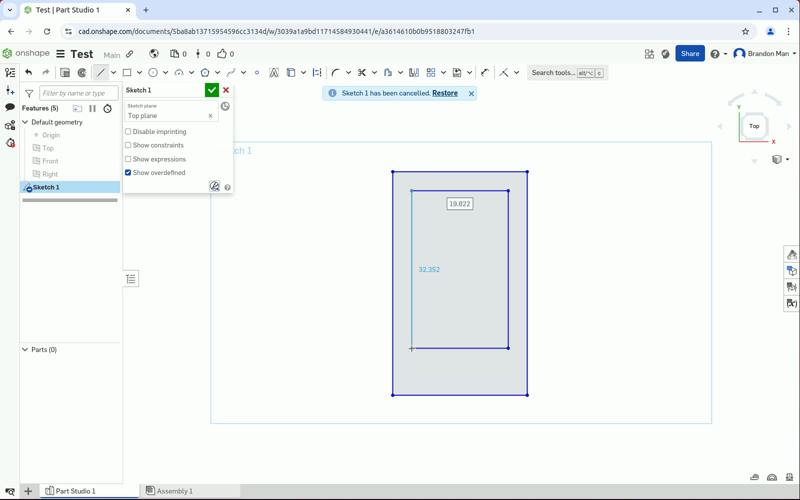
click(411, 348)
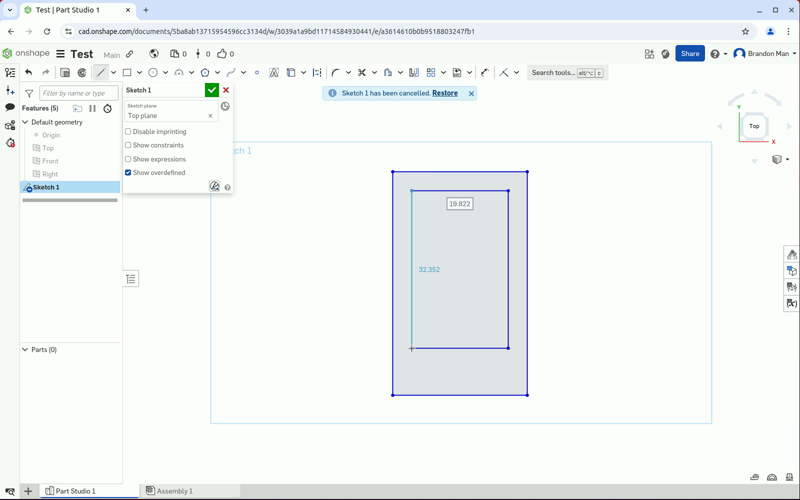
key(esc)
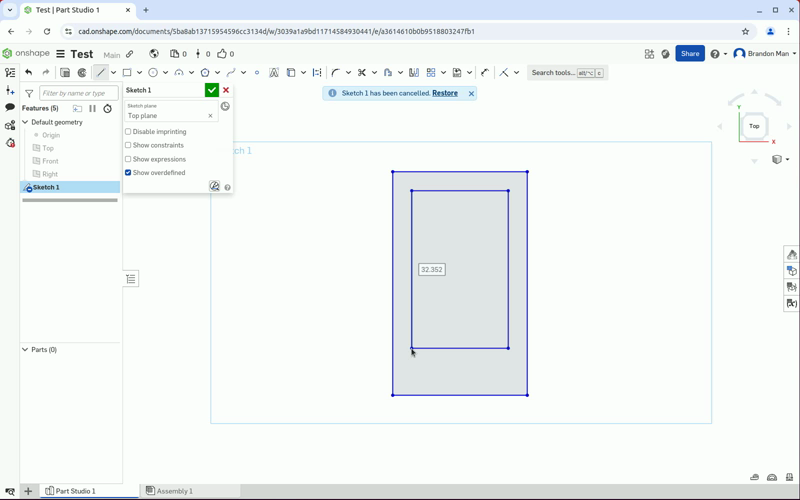
mouse_move(493, 381)
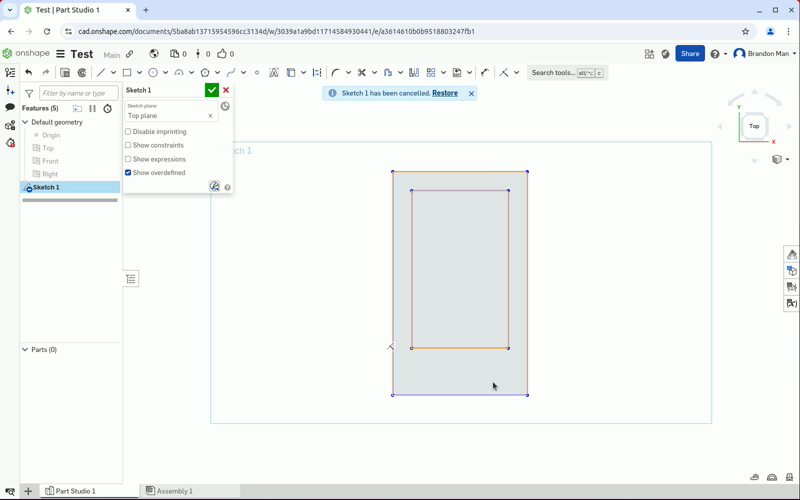
click(493, 381)
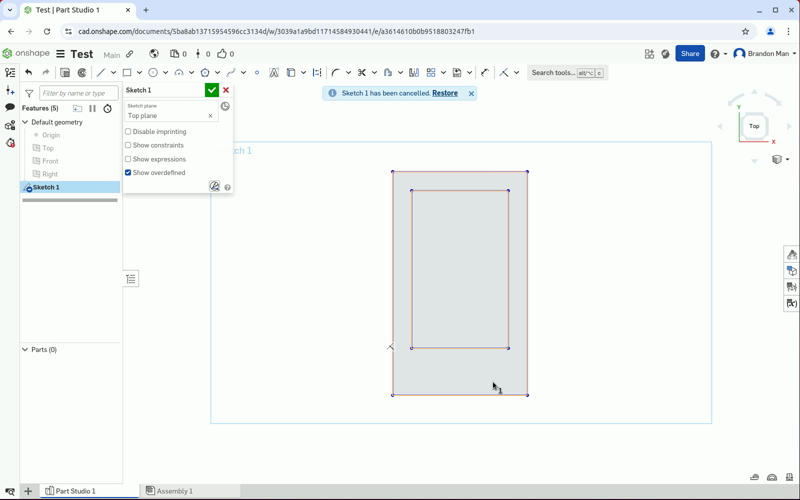
mouse_move(73, 352)
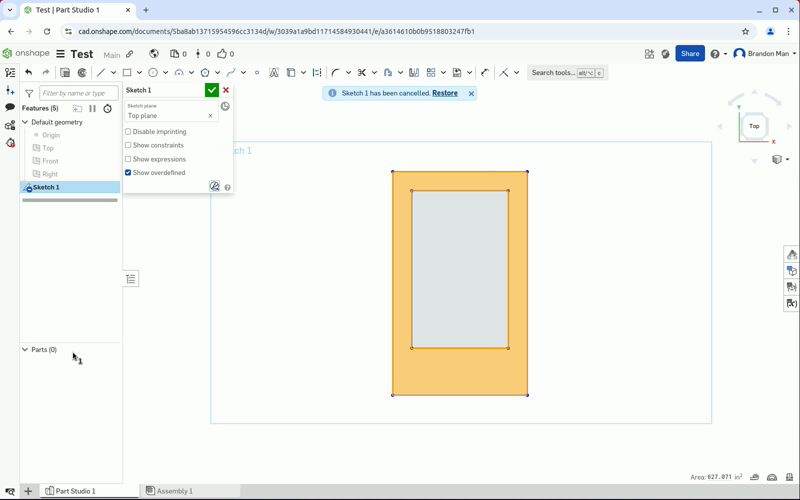
key(shift+y)
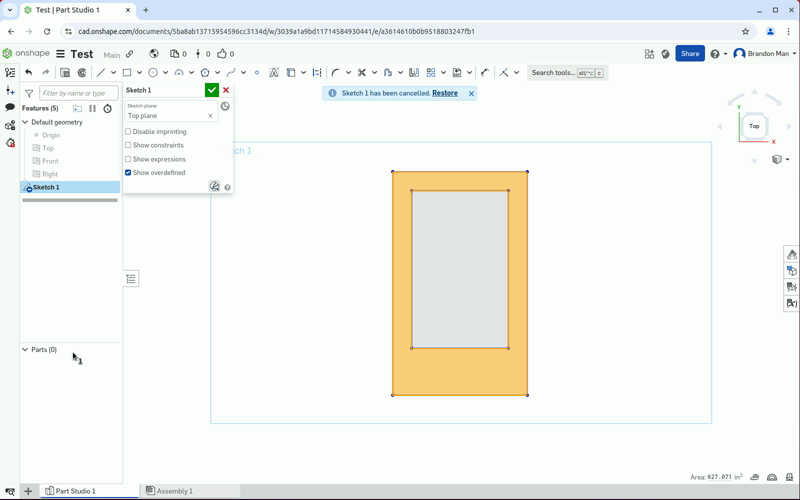
key(shift+e)
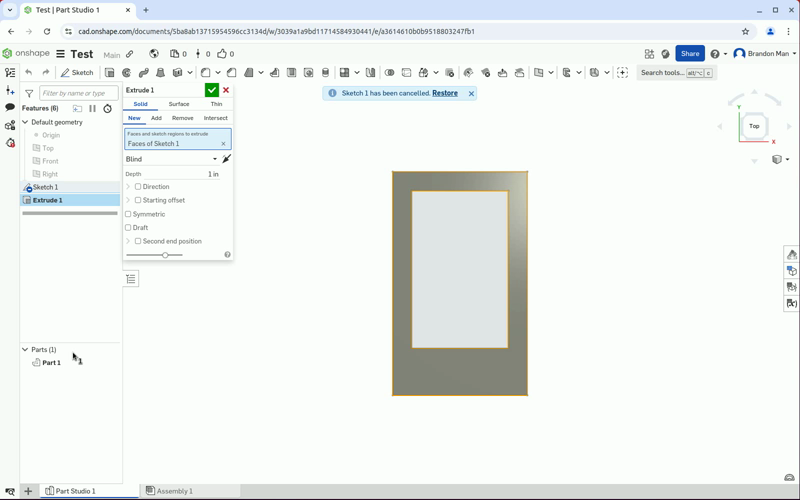
mouse_move(143, 106)
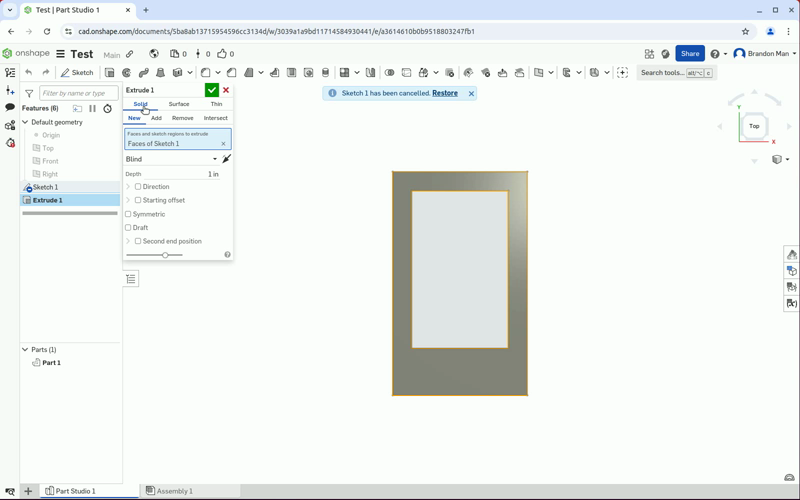
click(143, 106)
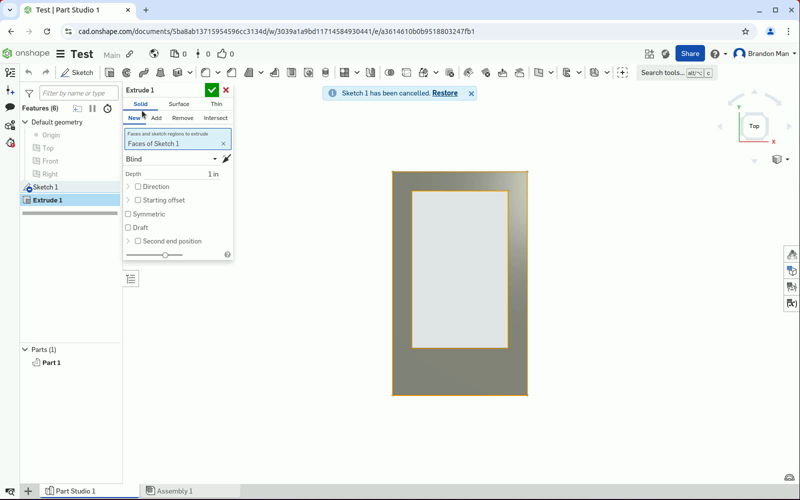
mouse_move(137, 120)
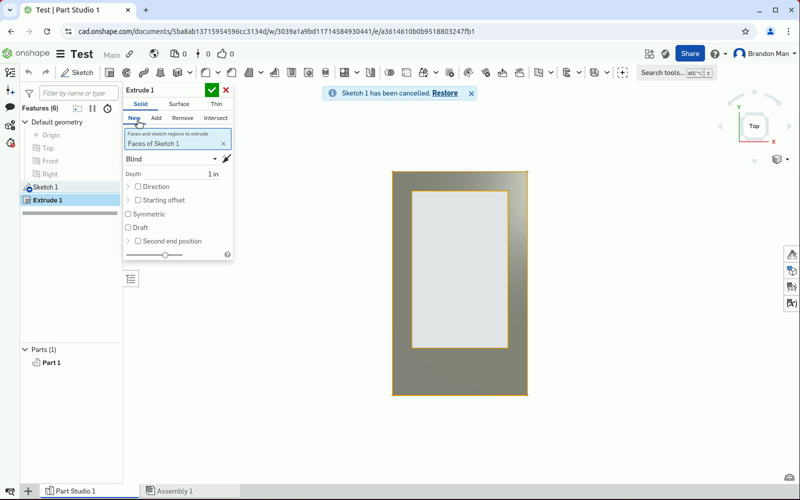
click(137, 120)
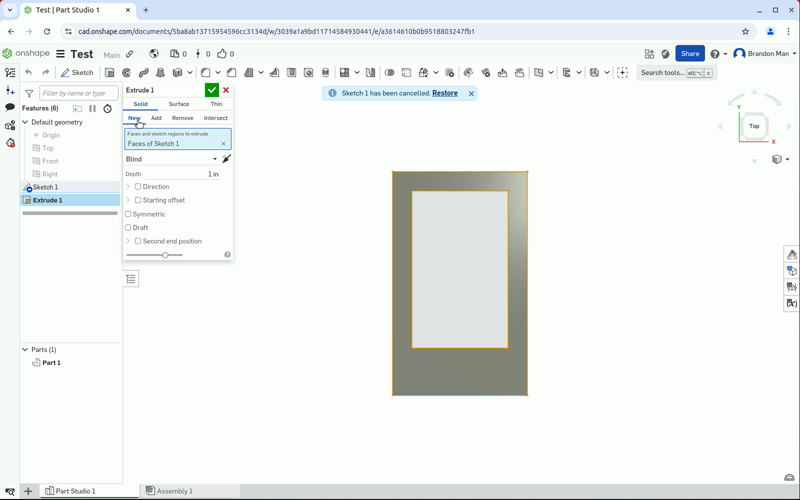
key(tab, 4)
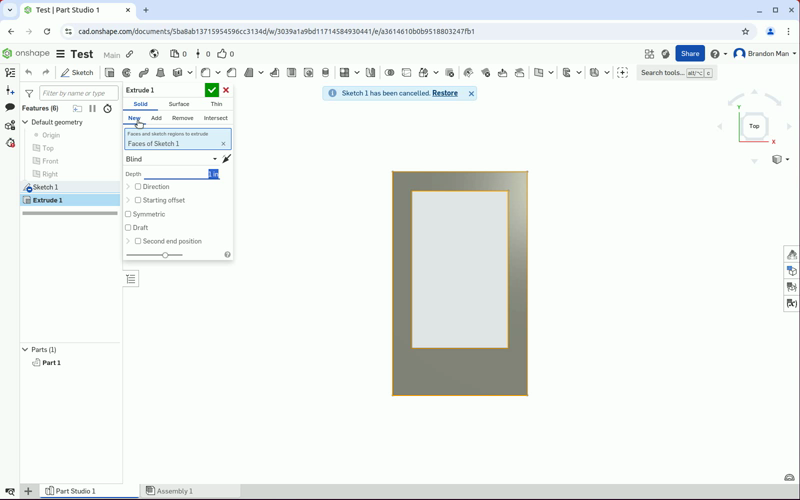
text(5.777)
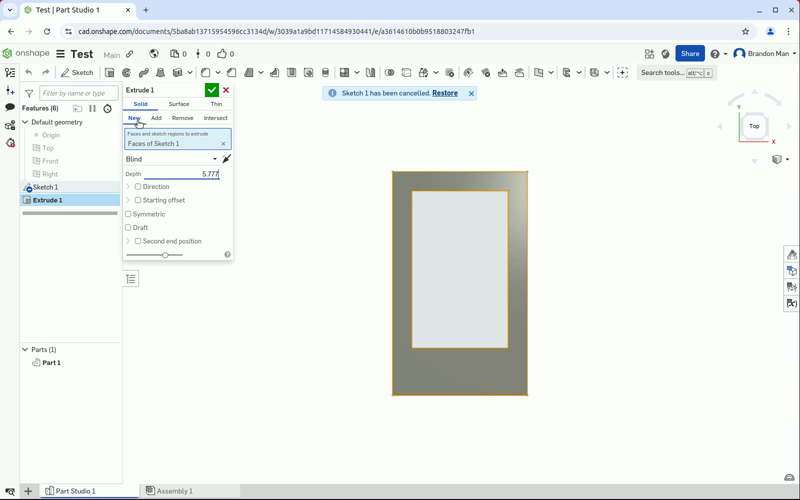
key(enter)
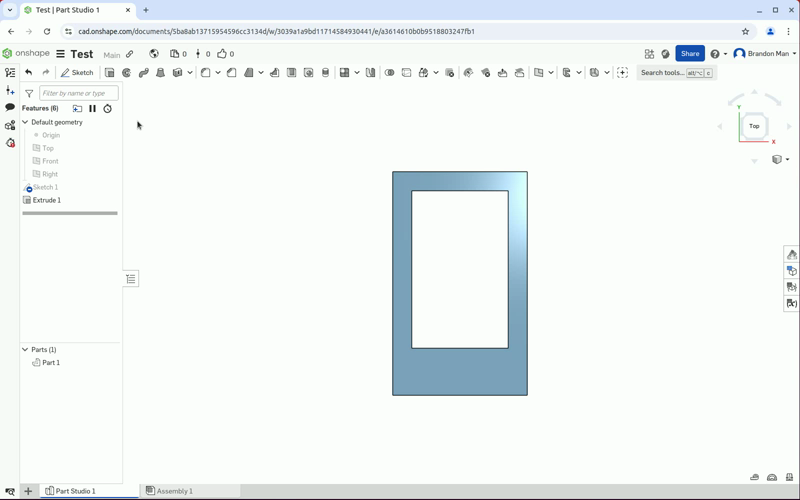
key(shift+h)
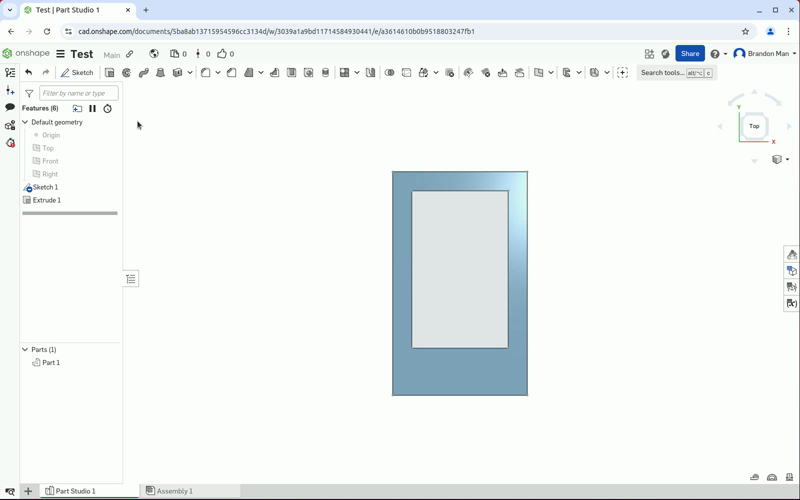
key(shift+h)
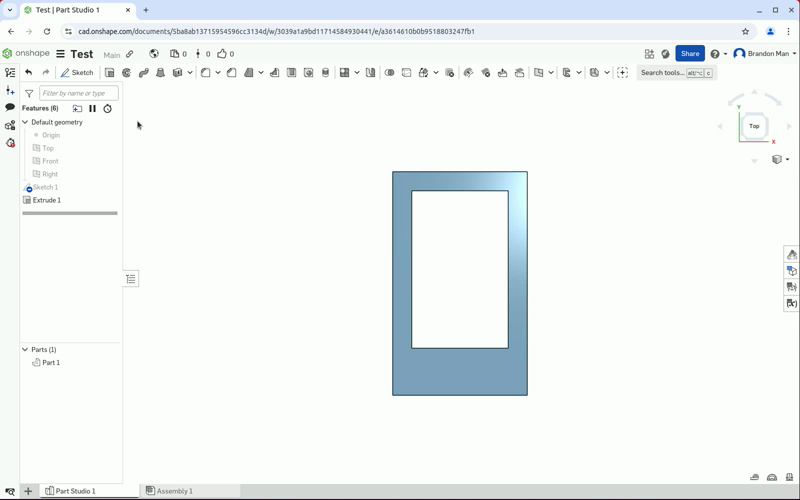
mouse_move(73, 189)
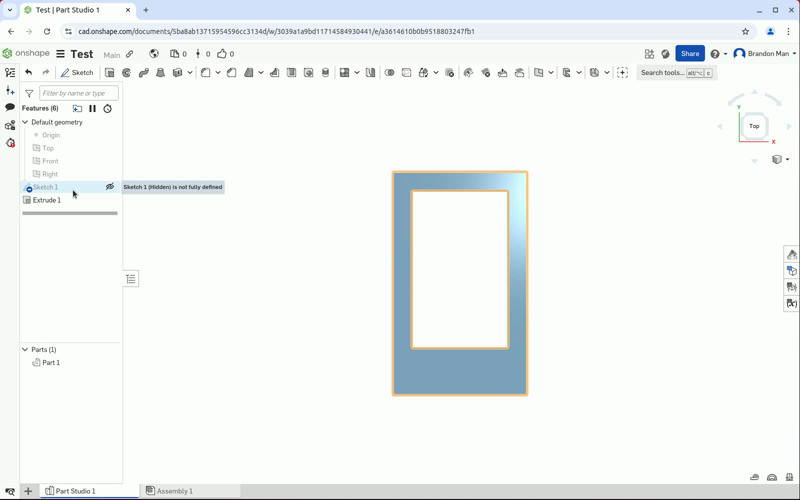
click(73, 189)
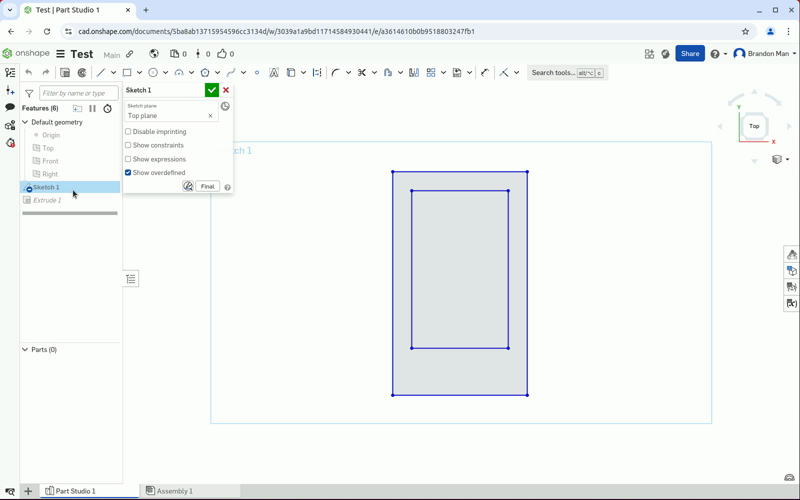
mouse_move(229, 92)
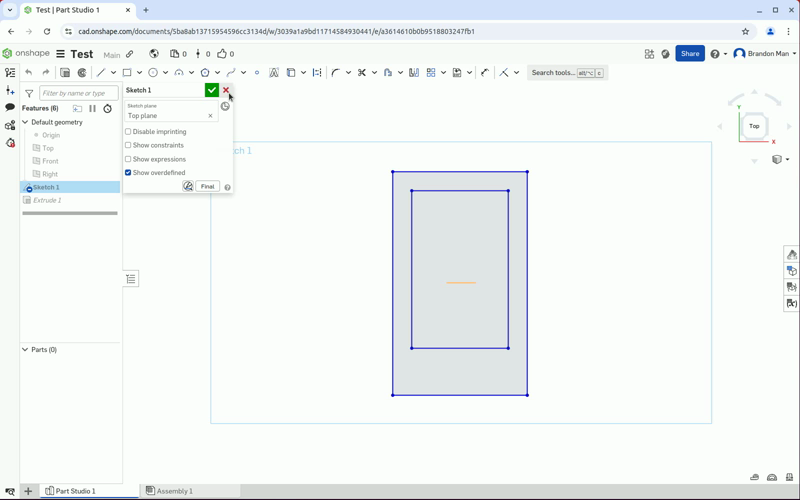
click(229, 92)
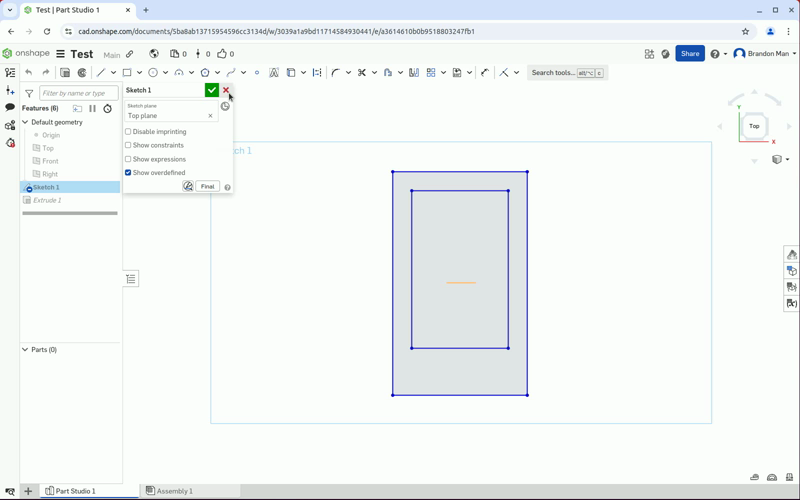
key(shift+s)
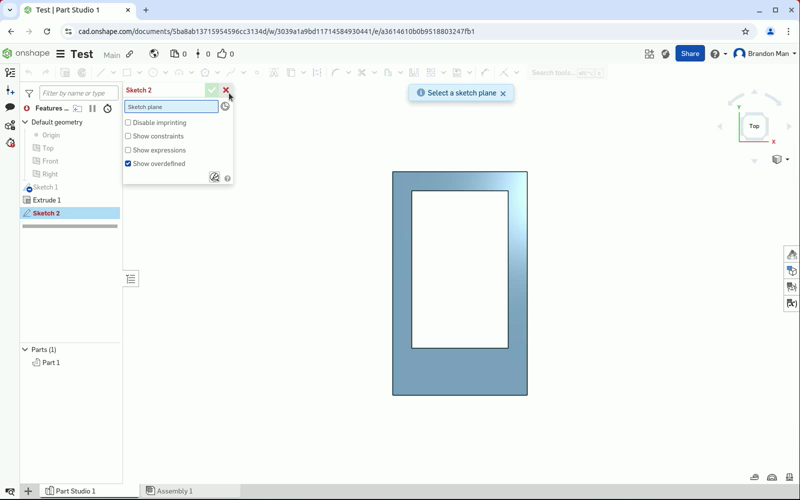
mouse_move(73, 150)
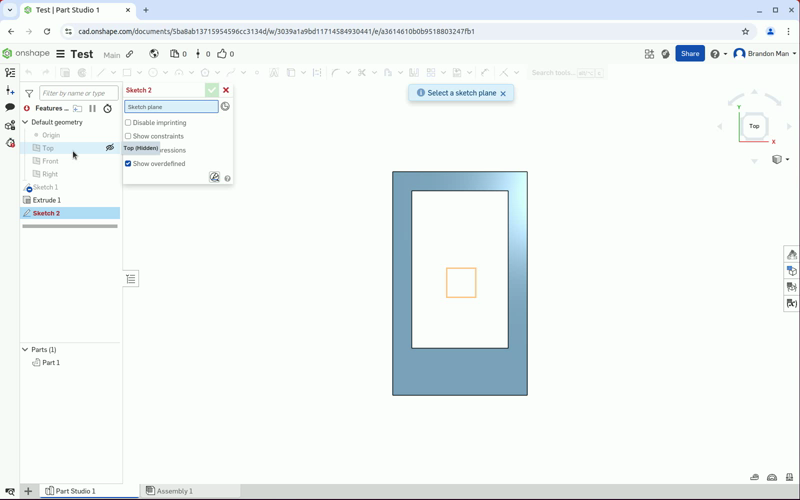
click(73, 150)
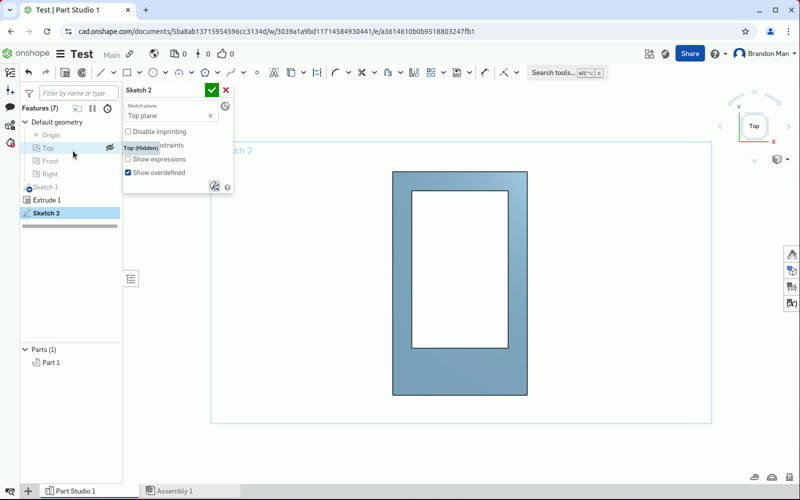
mouse_move(73, 352)
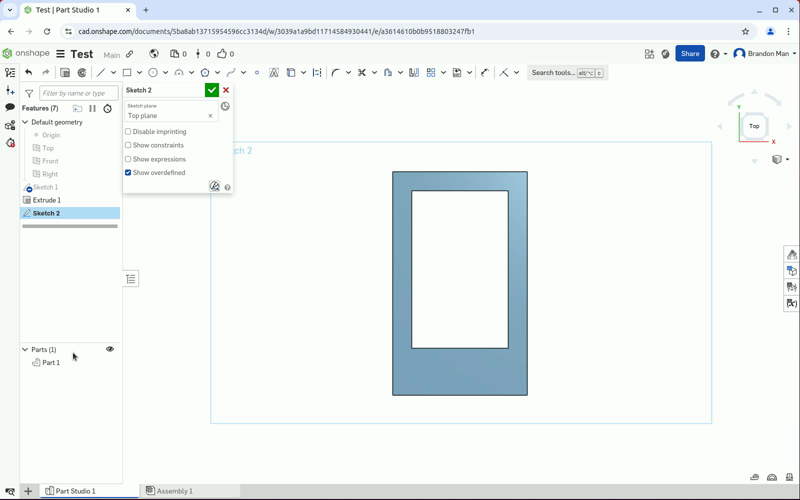
key(y)
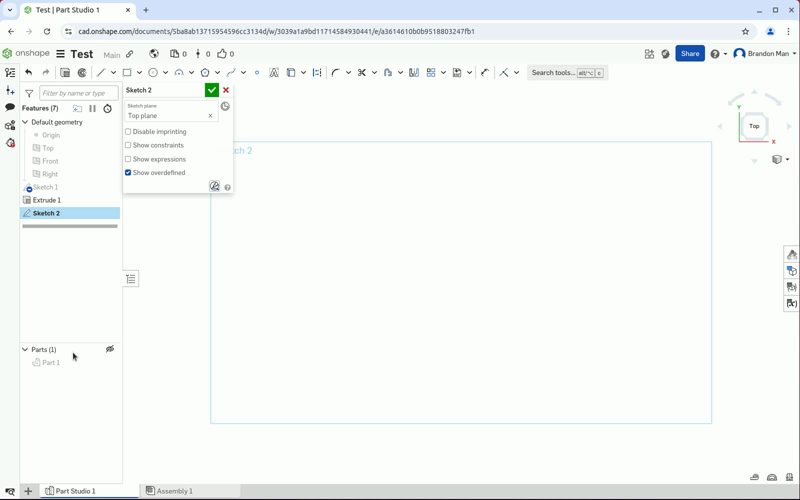
key(l)
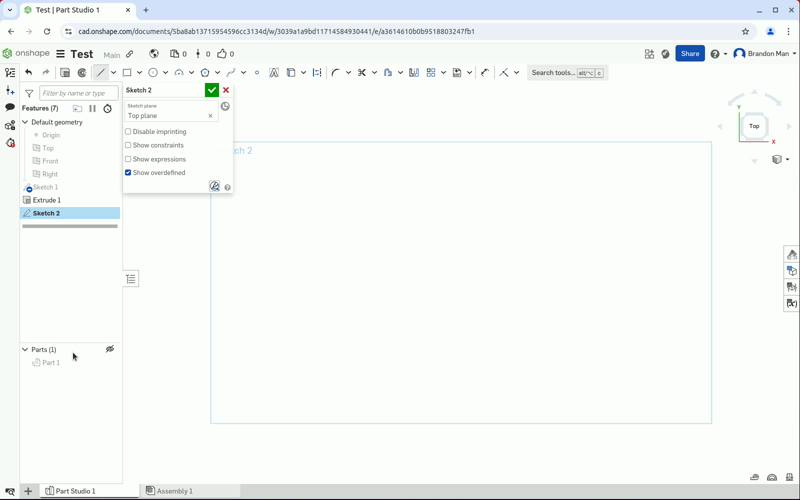
key_down(shift)
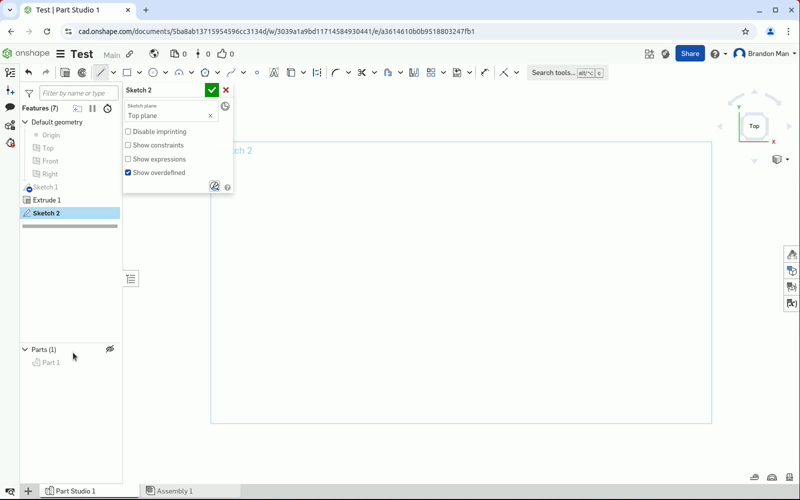
mouse_move(392, 395)
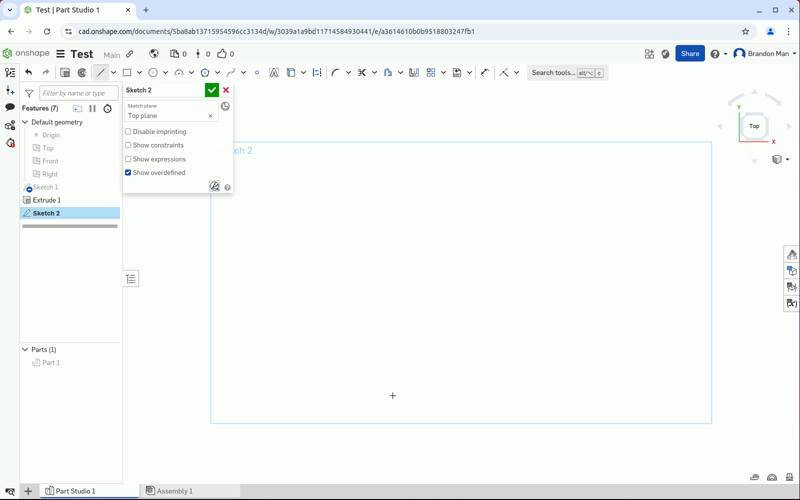
click(392, 395)
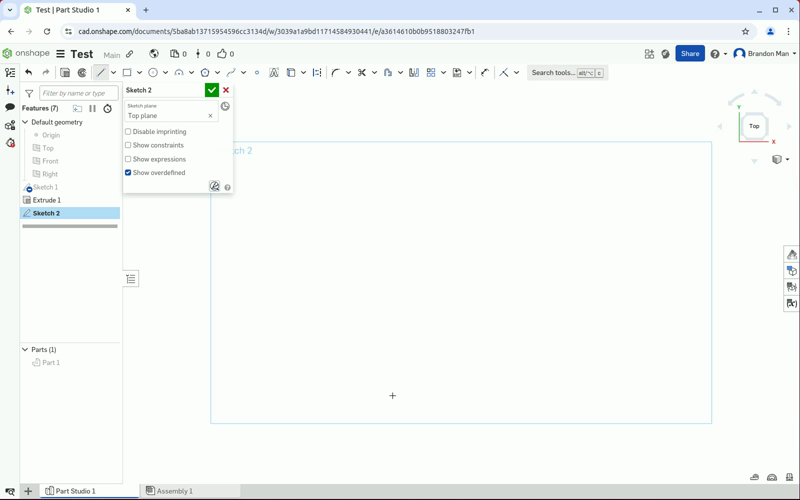
key_up(shift)
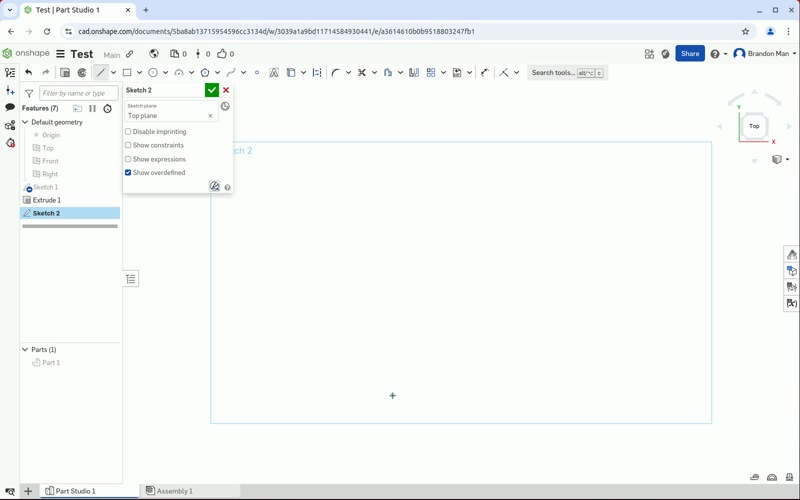
key_down(shift)
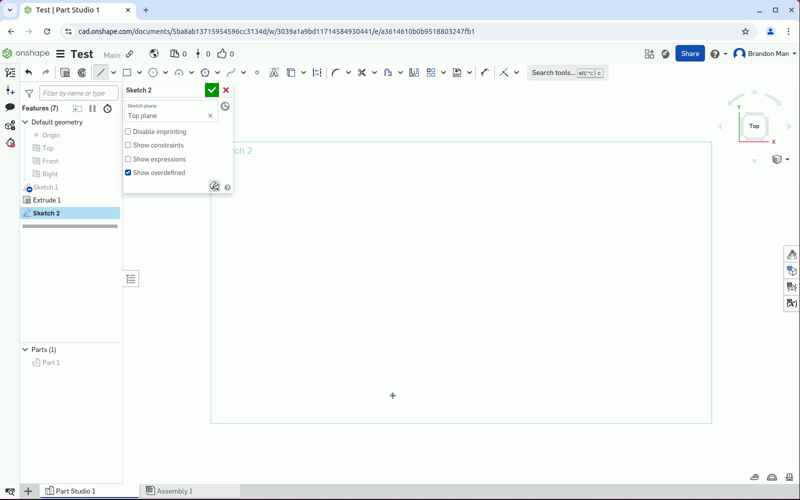
mouse_move(527, 395)
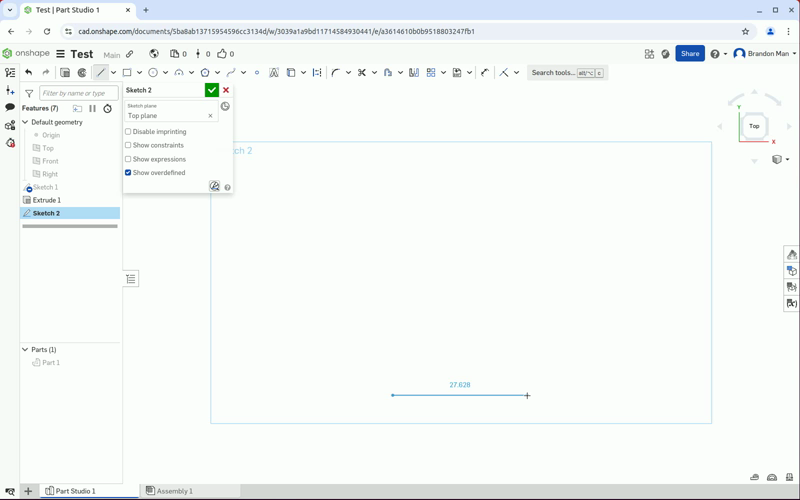
click(527, 395)
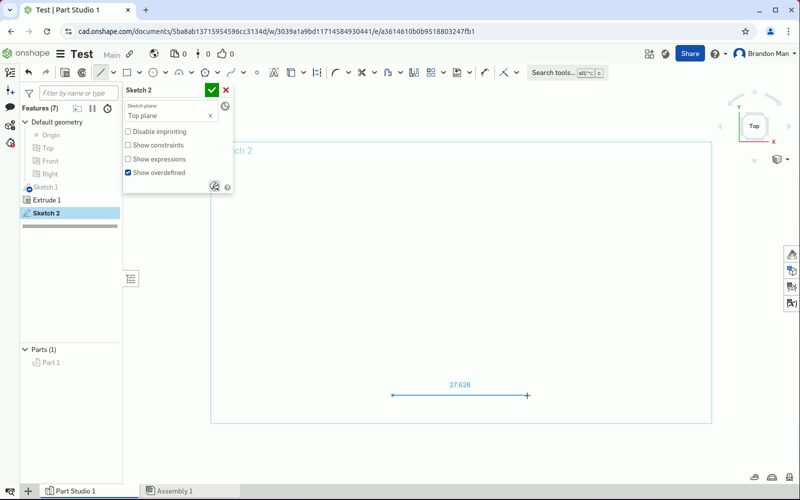
key_up(shift)
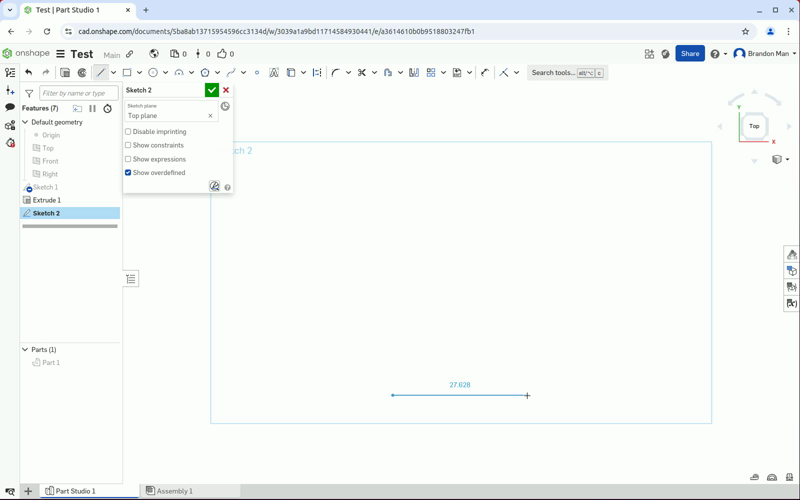
key_down(shift)
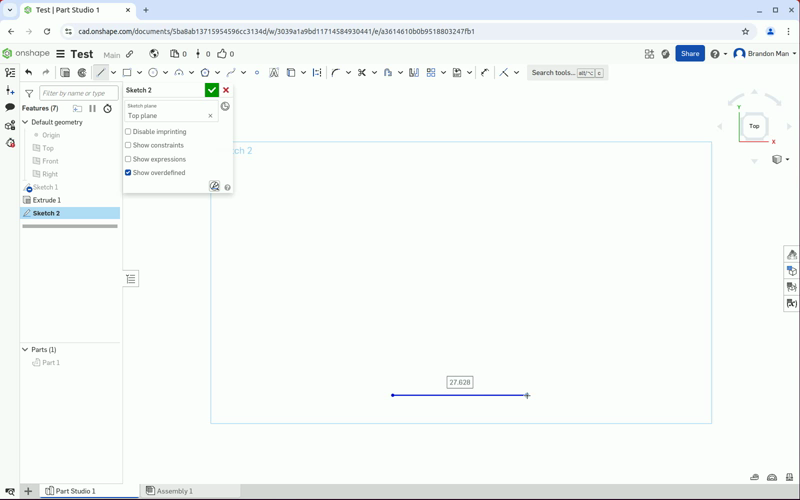
mouse_move(527, 171)
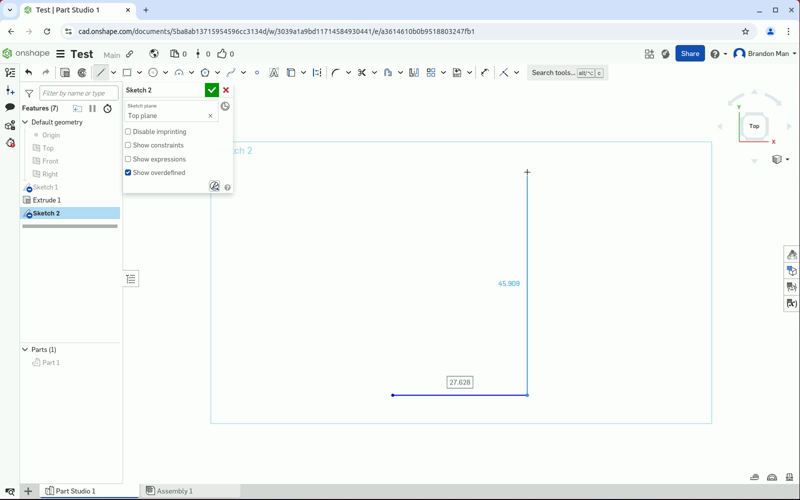
click(527, 171)
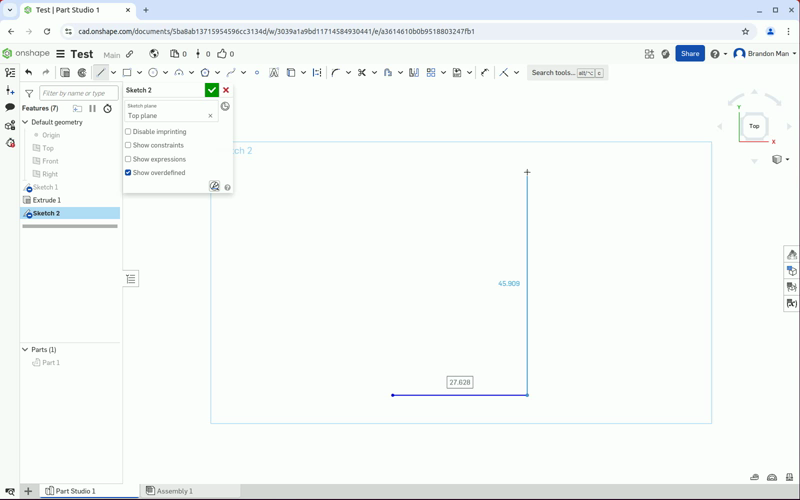
key_up(shift)
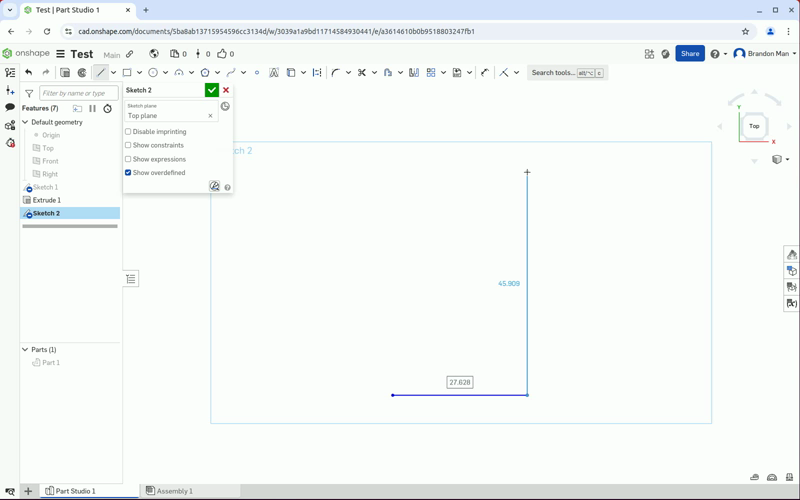
key_down(shift)
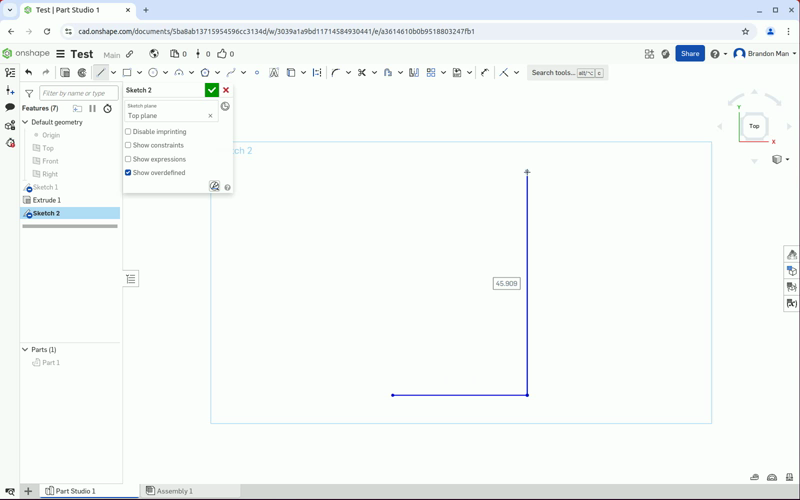
mouse_move(392, 171)
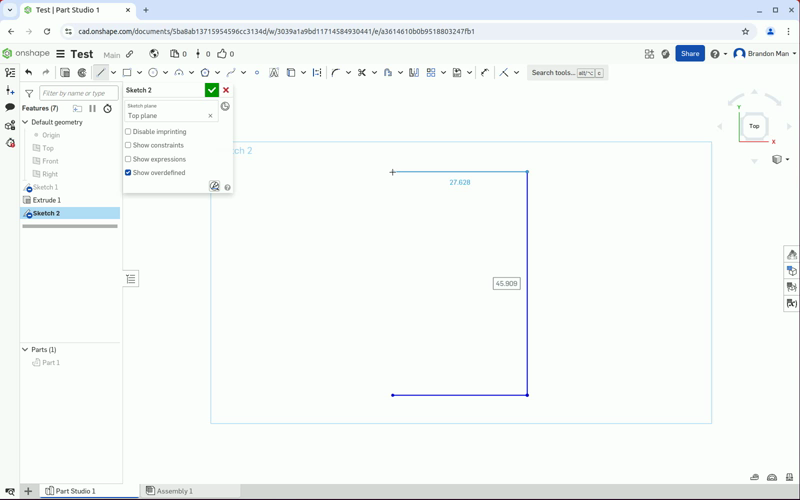
click(392, 171)
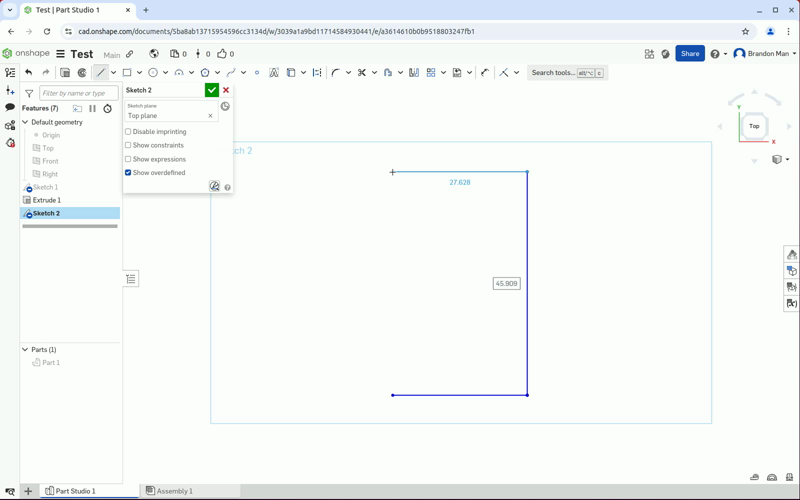
key_up(shift)
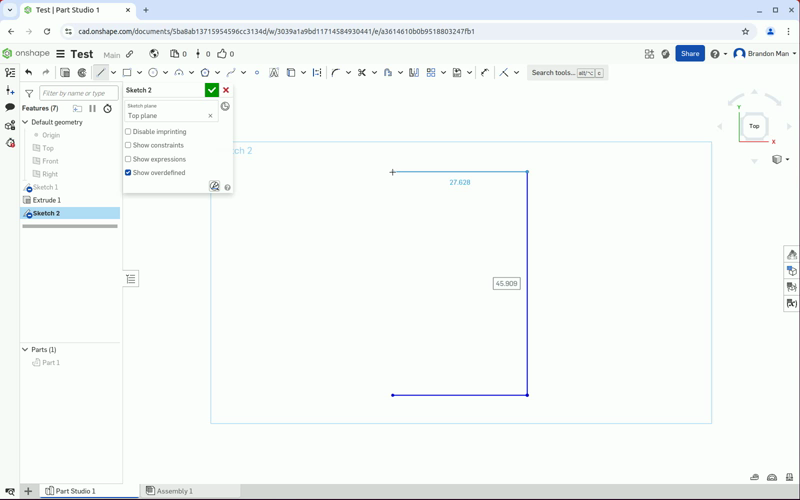
key_down(shift)
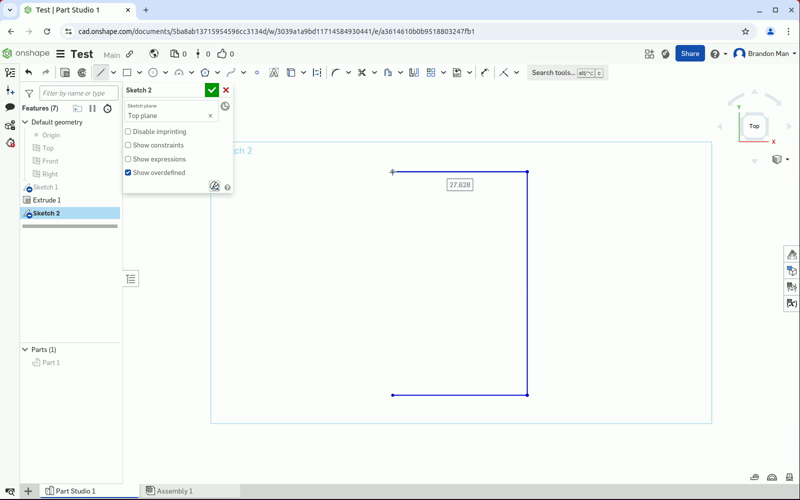
mouse_move(392, 395)
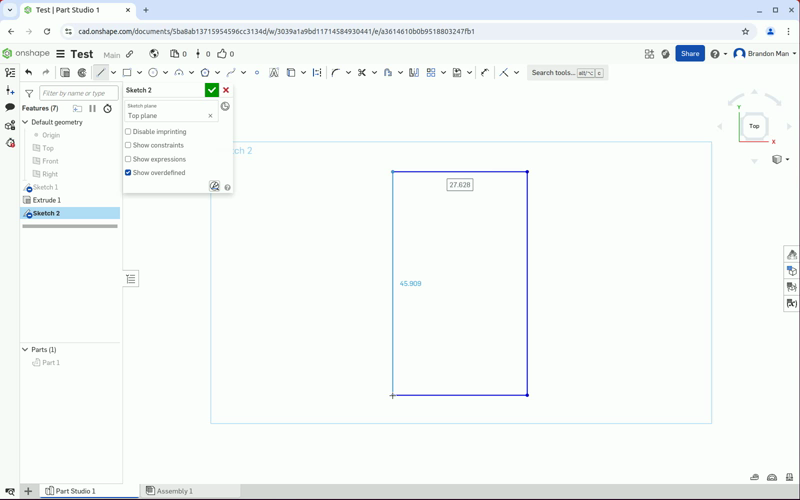
key_up(shift)
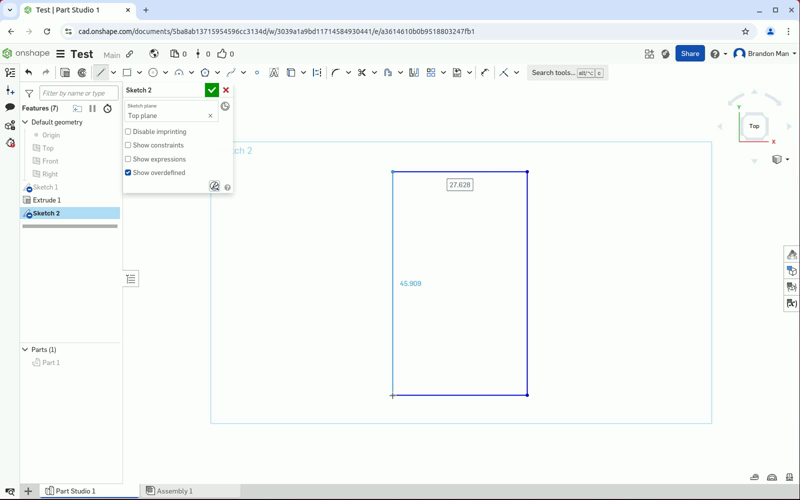
click(392, 395)
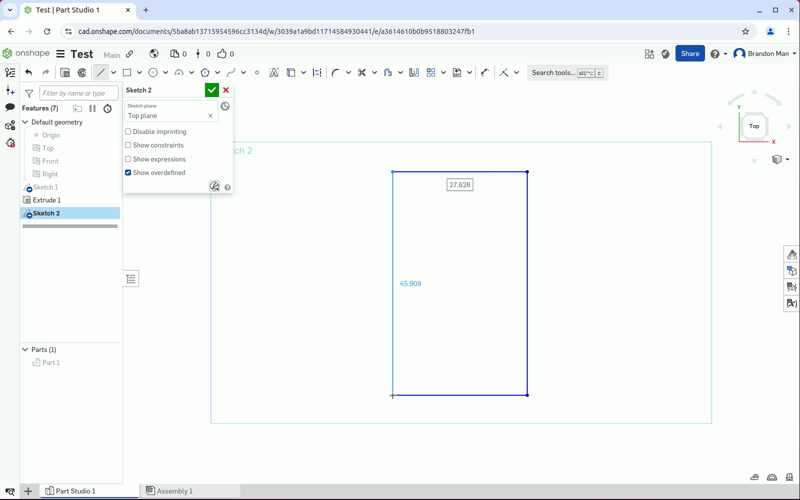
key(esc)
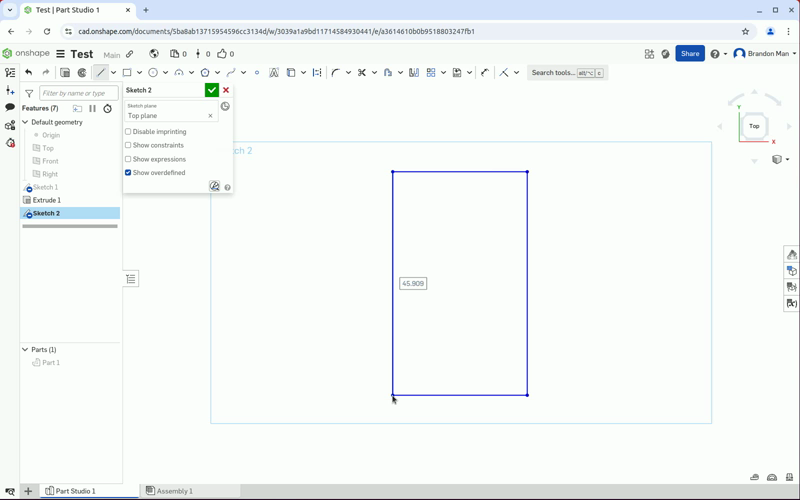
key(l)
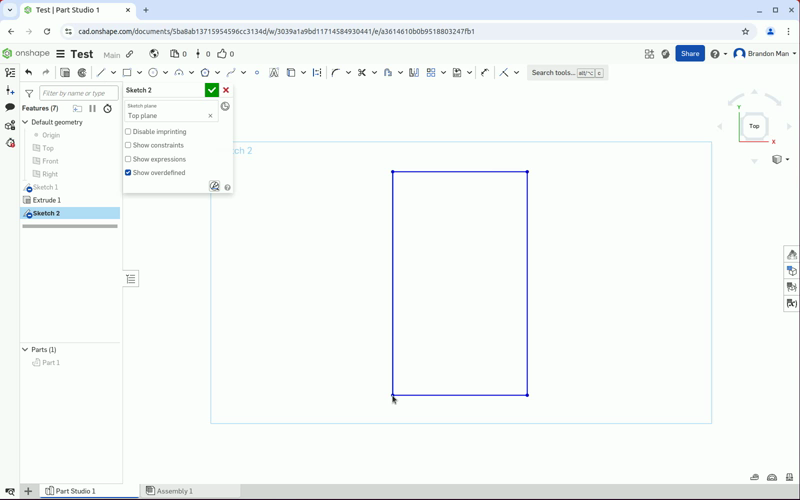
key_down(shift)
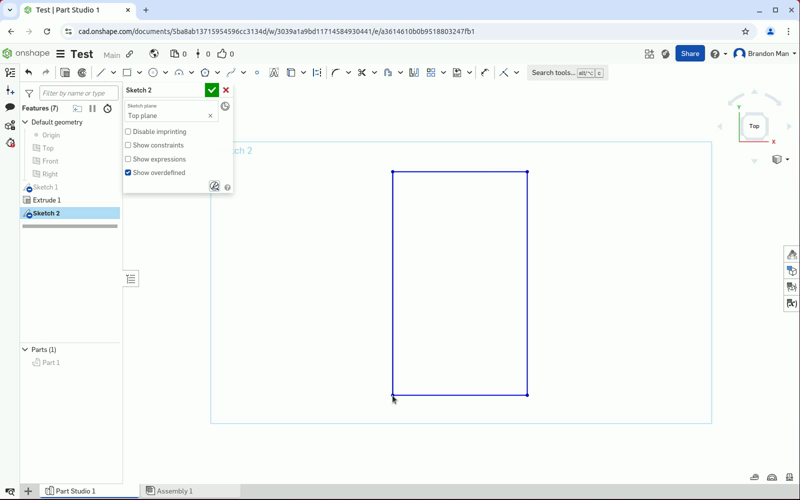
mouse_move(411, 348)
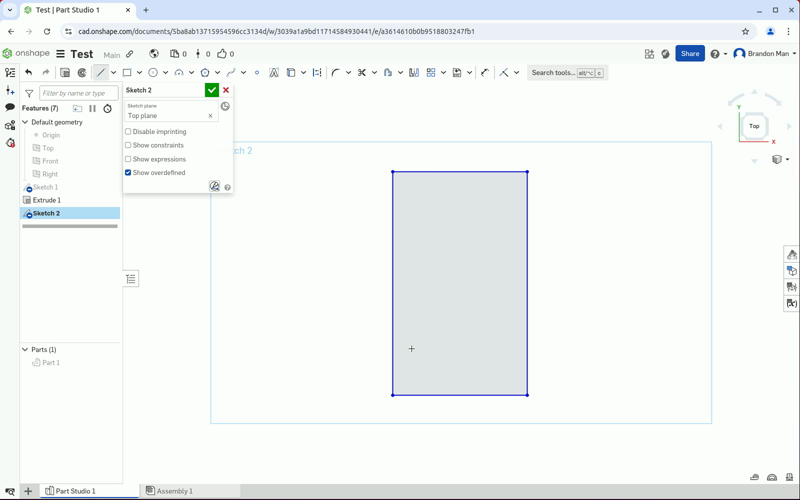
click(411, 348)
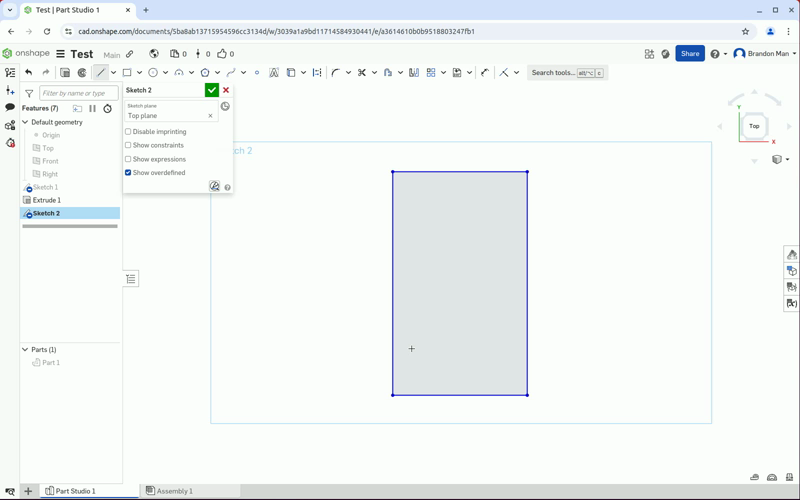
key_up(shift)
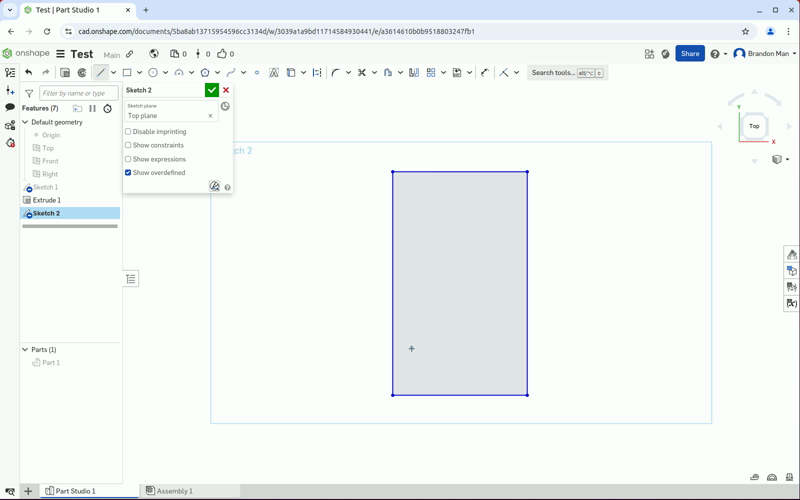
key_down(shift)
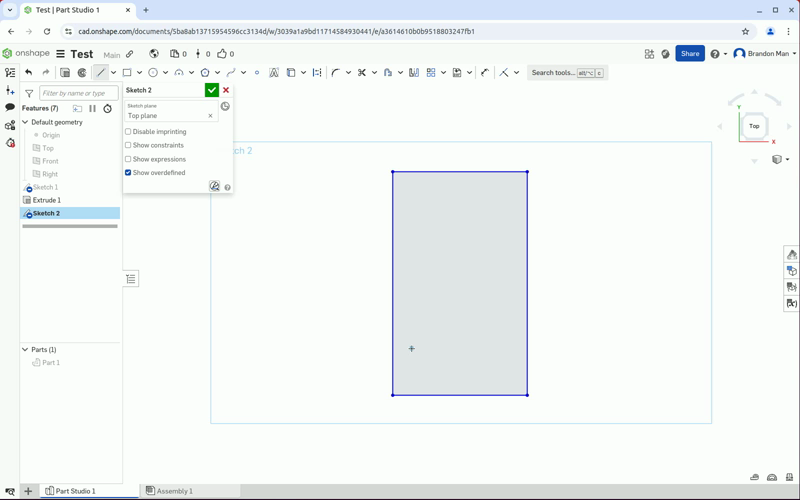
mouse_move(508, 348)
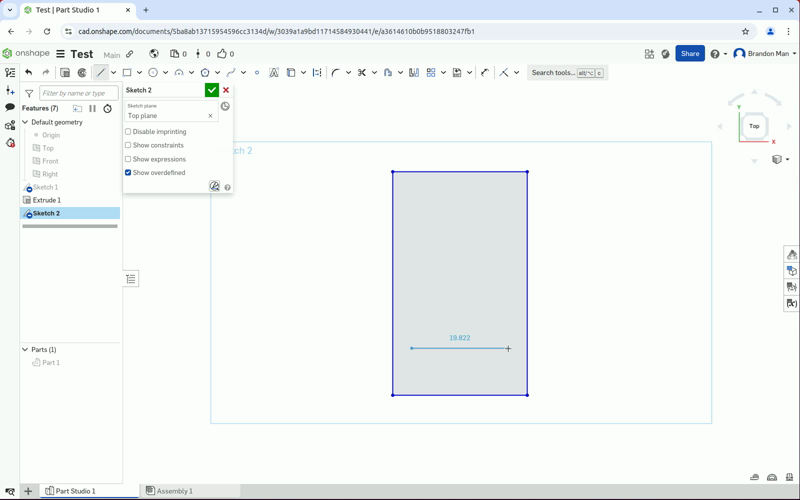
click(508, 348)
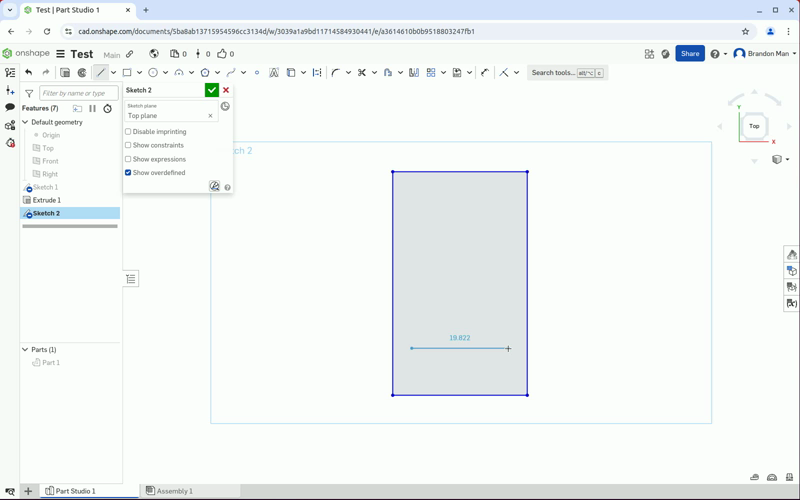
key_up(shift)
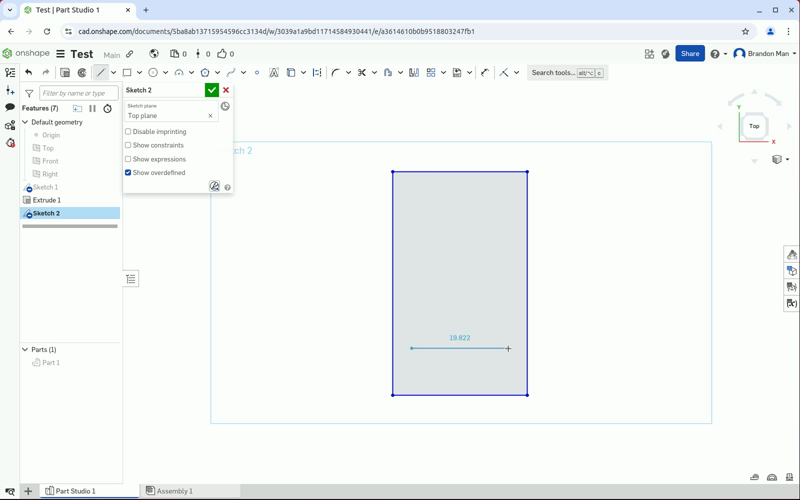
key_down(shift)
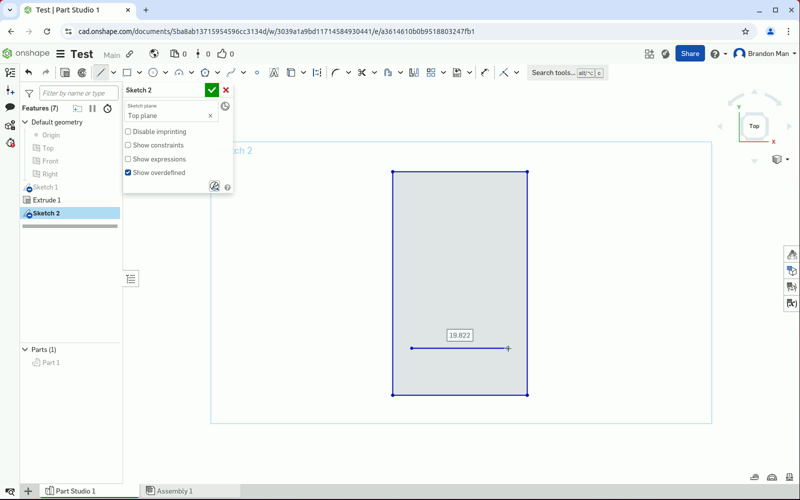
mouse_move(508, 190)
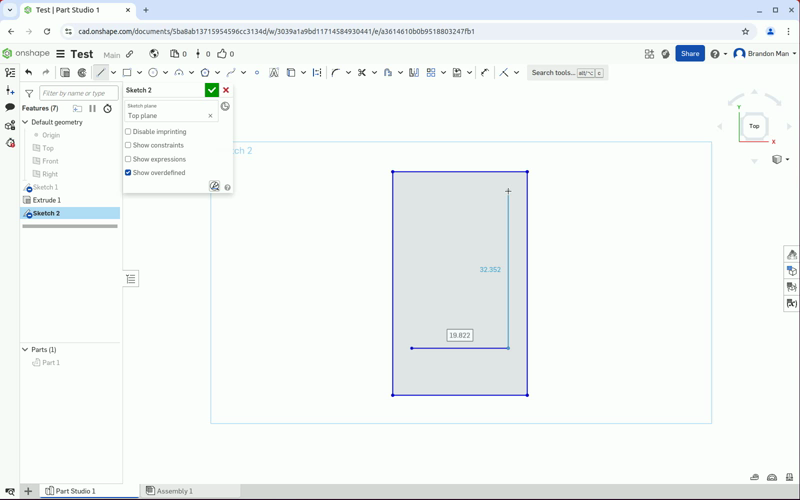
click(508, 190)
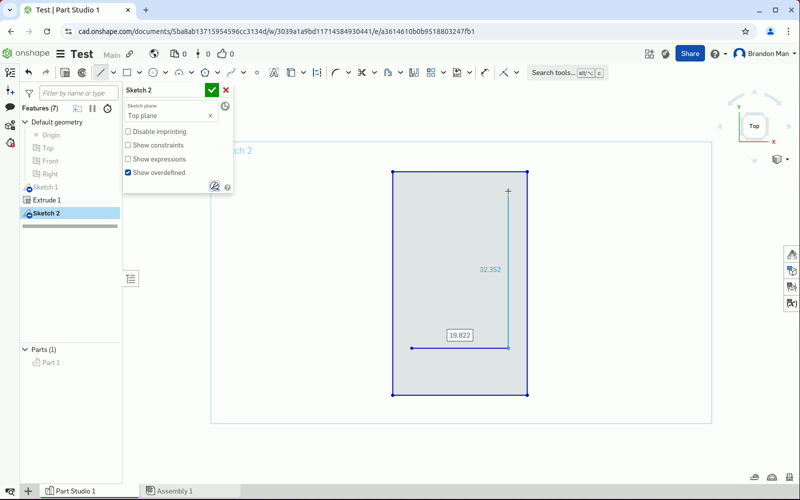
key_up(shift)
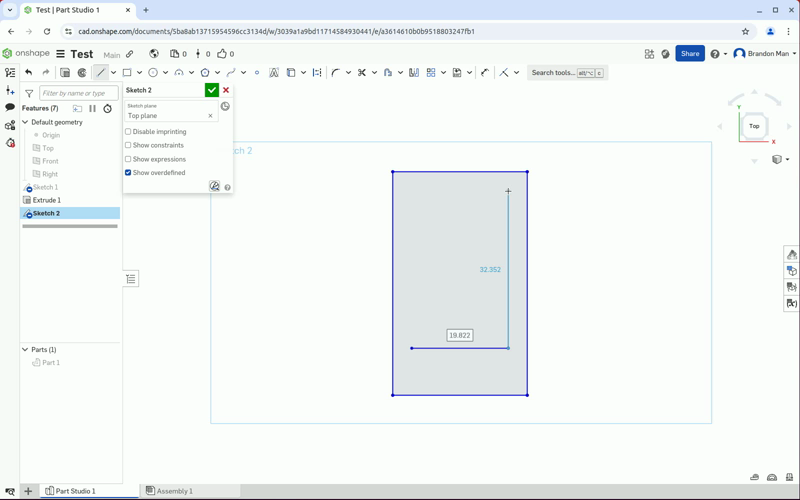
key_down(shift)
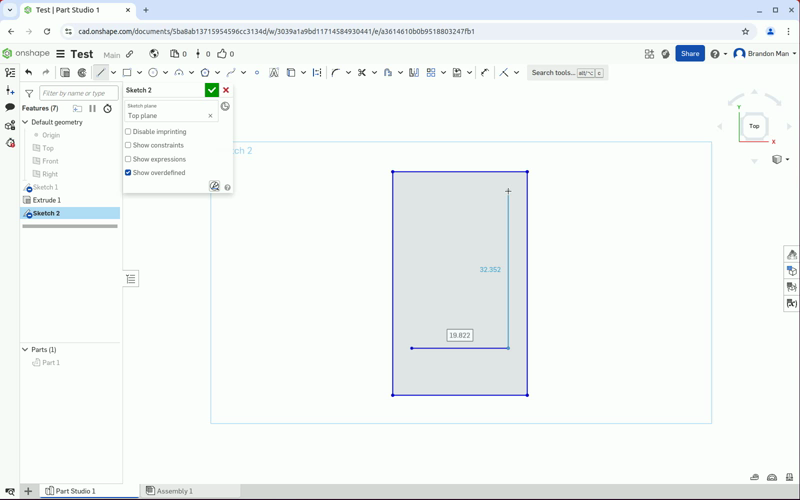
mouse_move(411, 190)
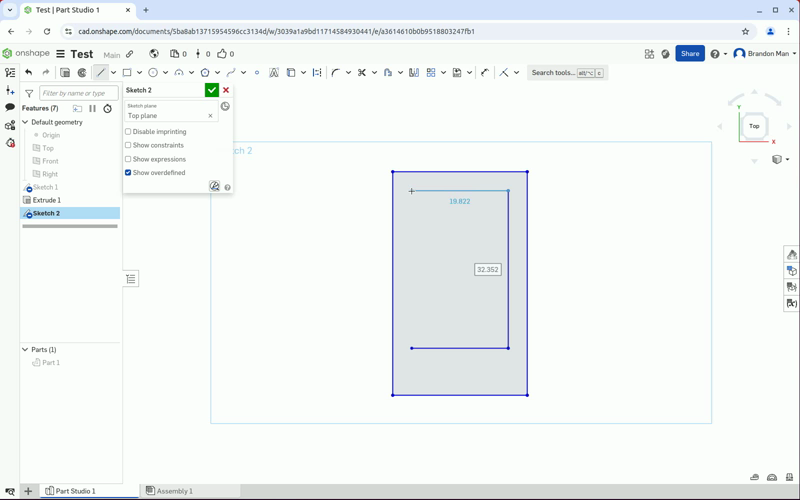
click(411, 190)
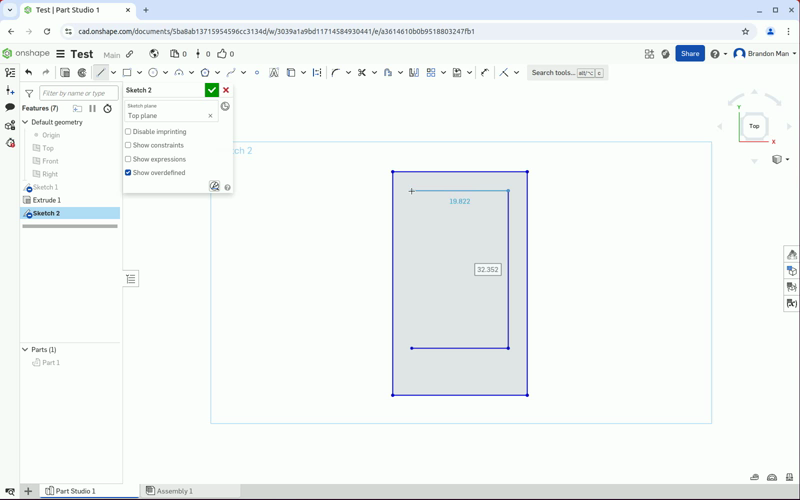
key_up(shift)
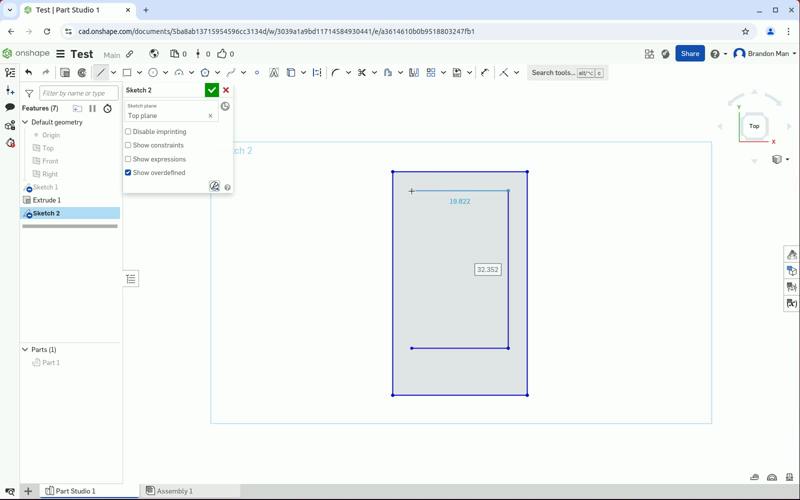
key_down(shift)
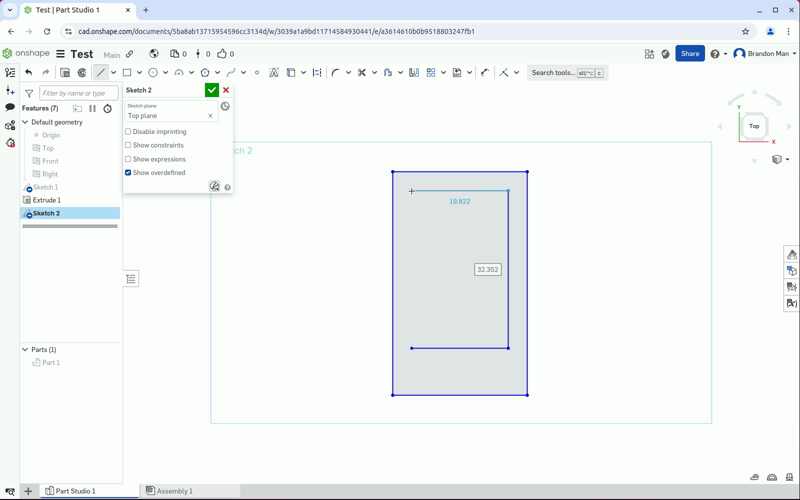
mouse_move(411, 348)
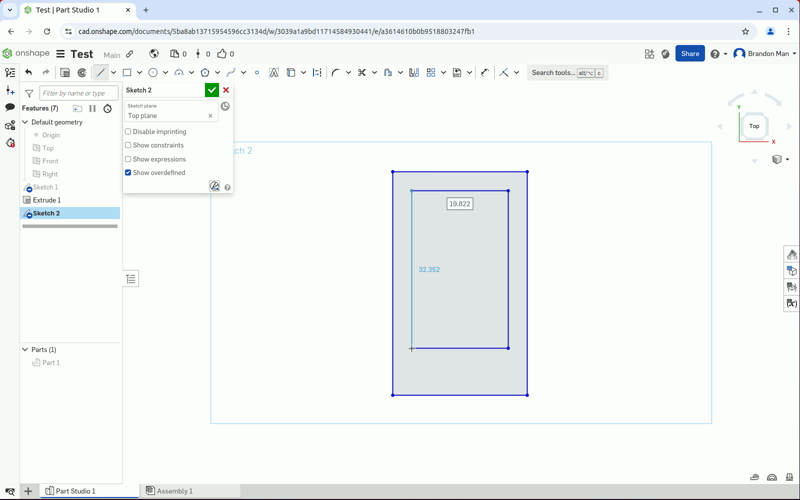
key_up(shift)
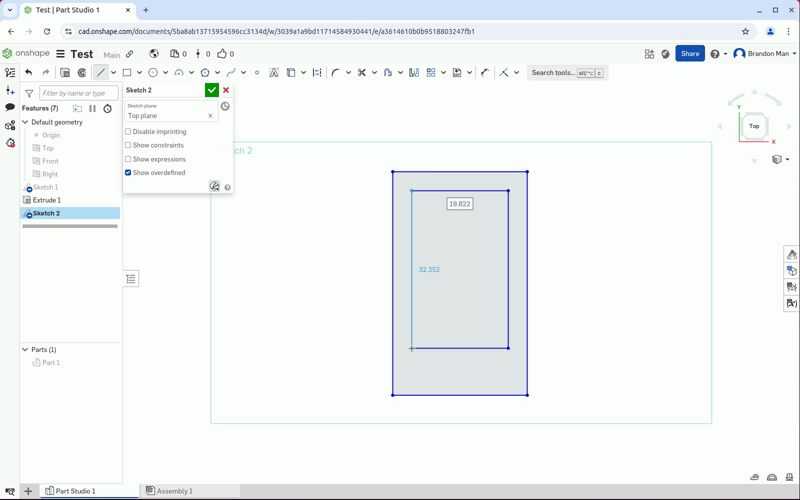
click(411, 348)
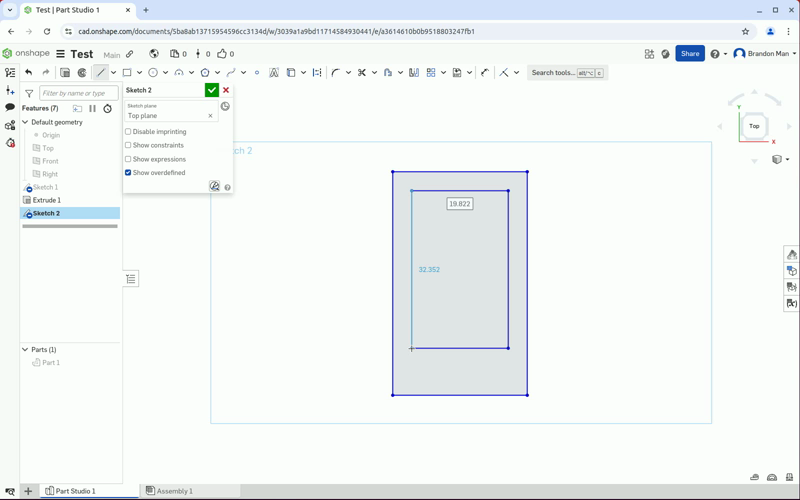
key(esc)
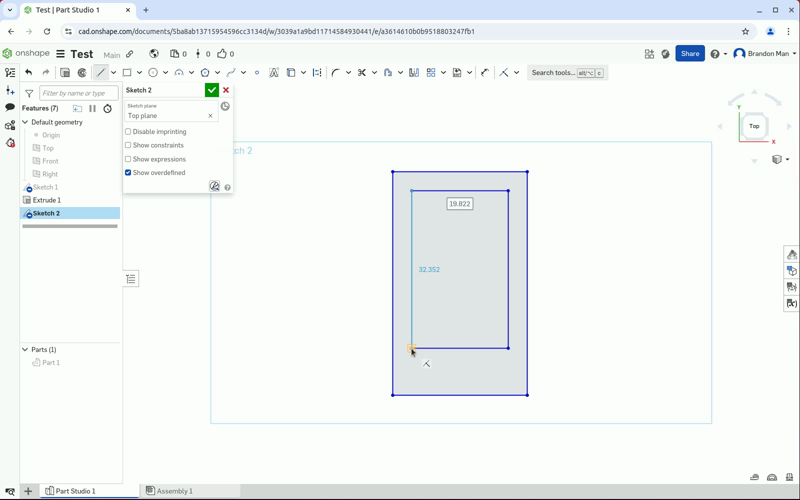
mouse_move(470, 364)
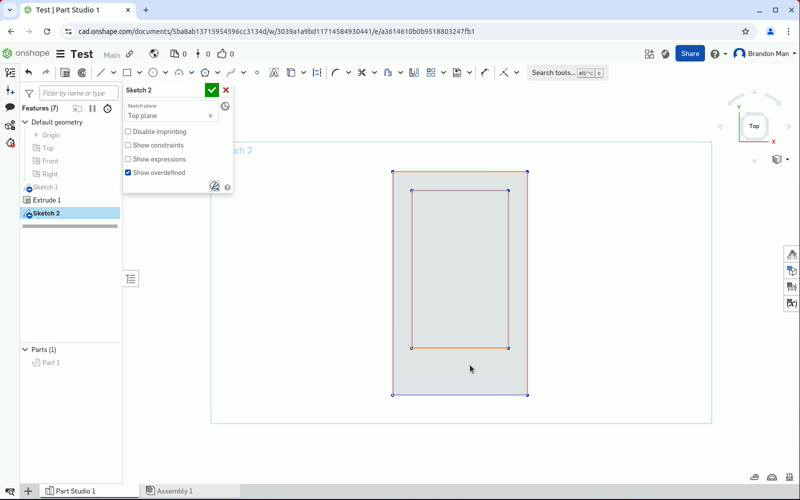
click(470, 364)
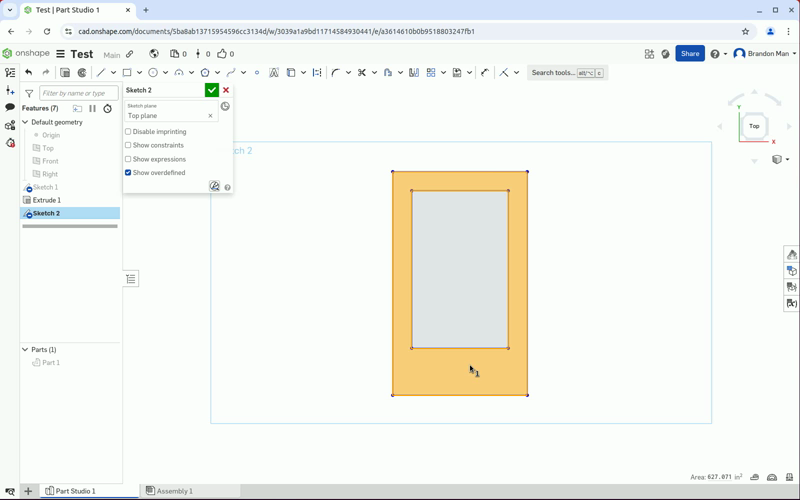
mouse_move(73, 352)
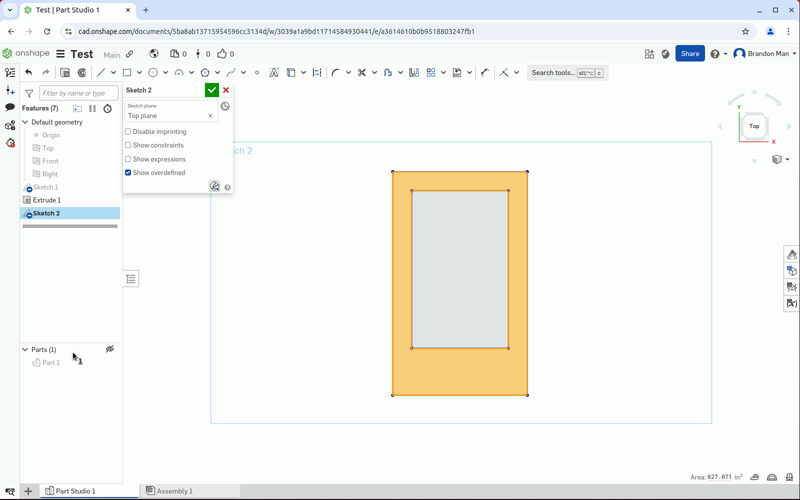
key(shift+y)
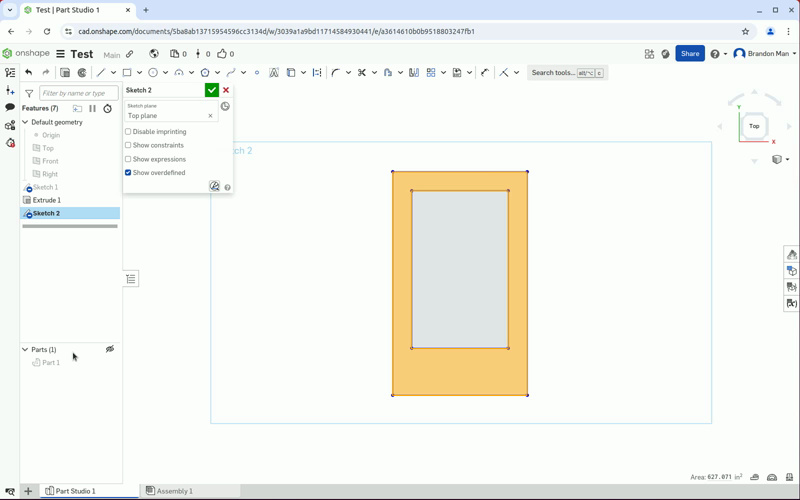
key(shift+e)
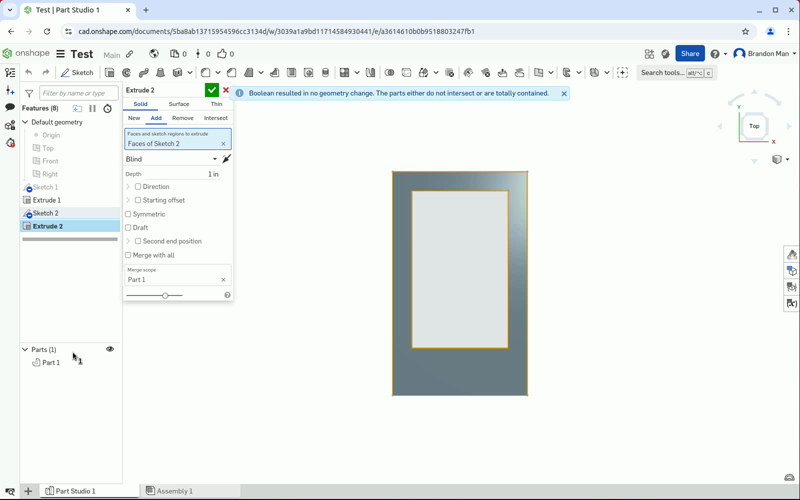
mouse_move(143, 106)
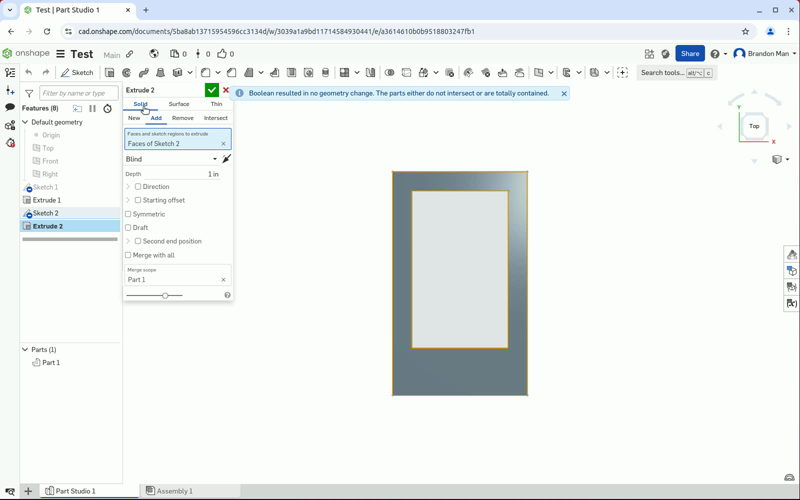
click(143, 106)
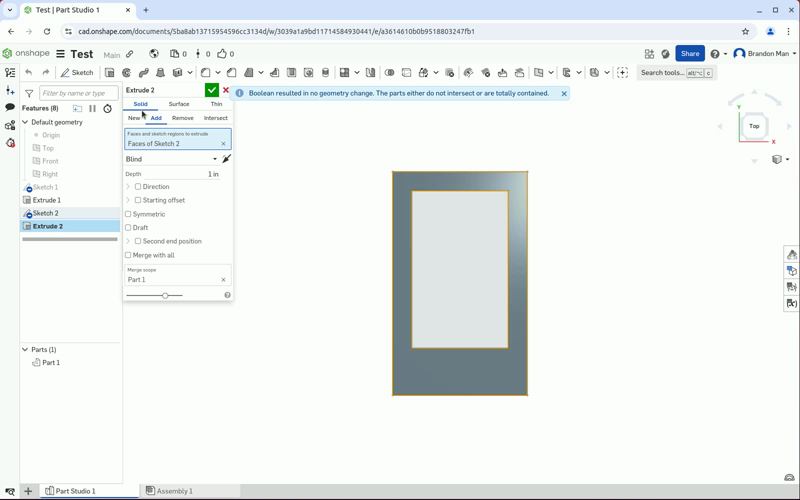
mouse_move(137, 120)
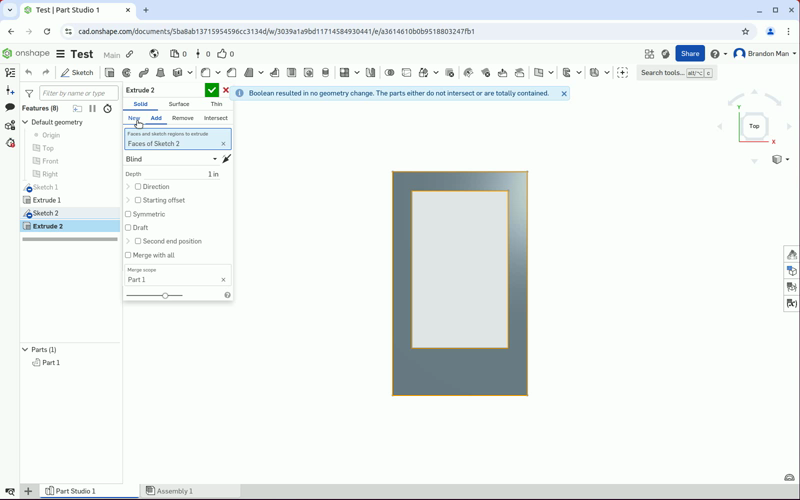
click(137, 120)
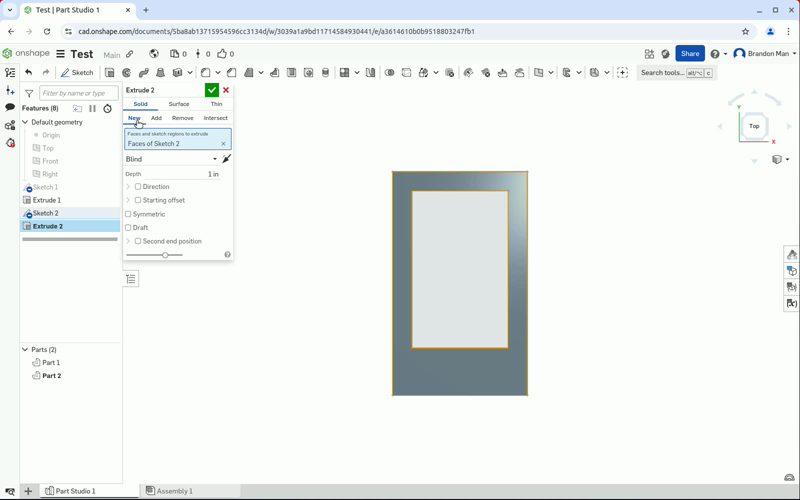
key(tab, 4)
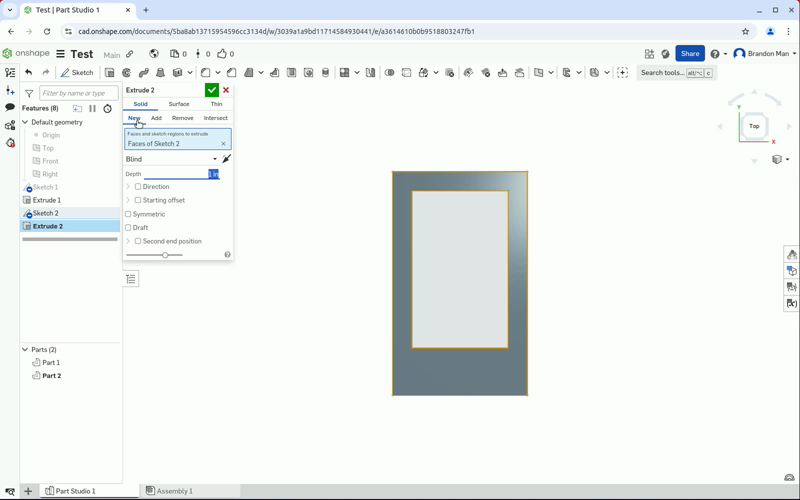
text(5.777)
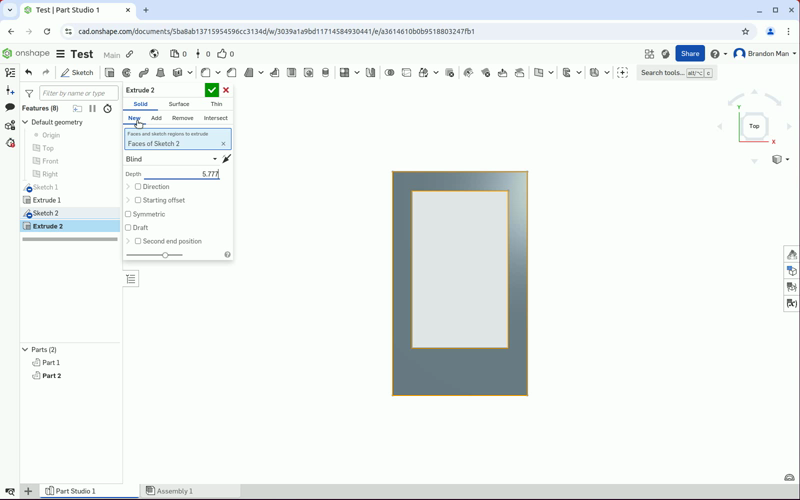
key(enter)
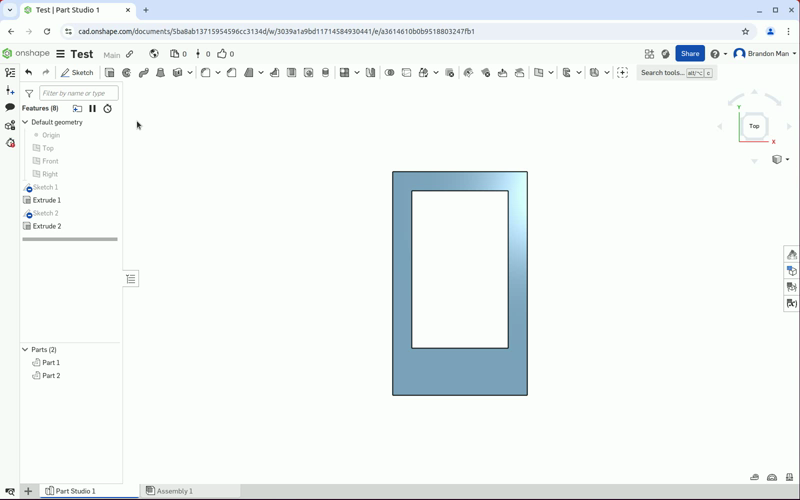
key(shift+h)
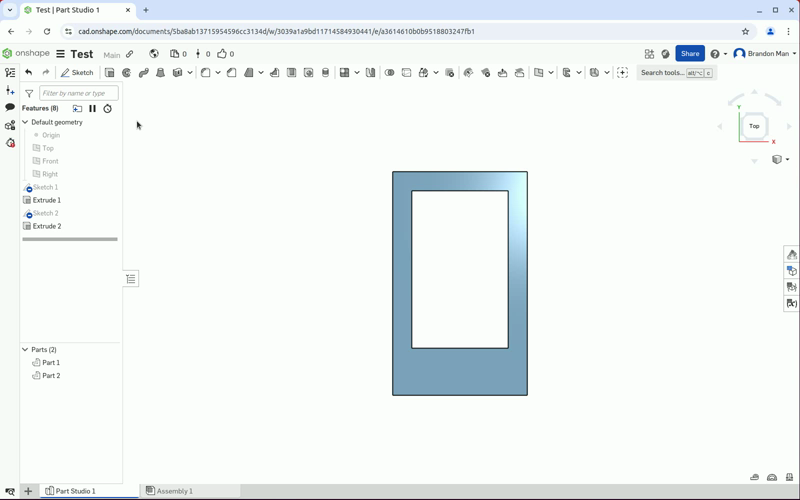
key(shift+h)
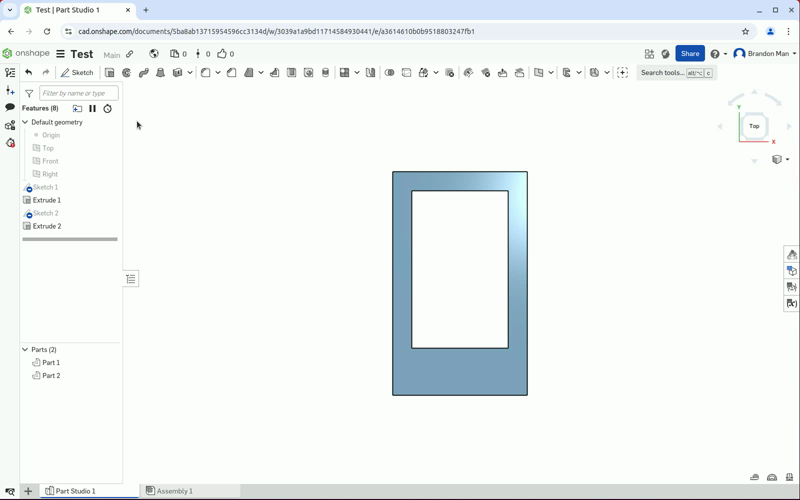
mouse_move(73, 189)
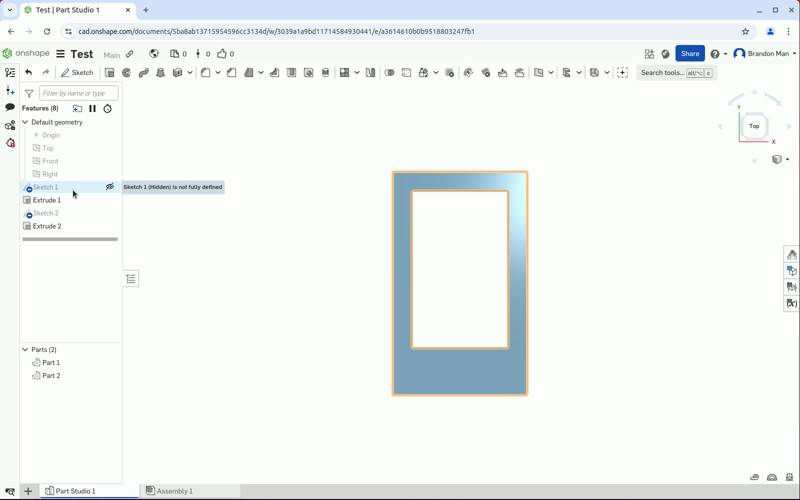
click(73, 189)
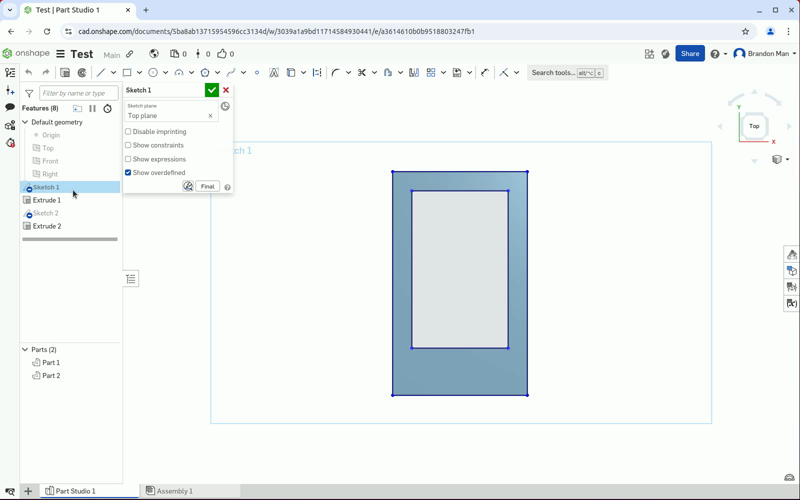
mouse_move(229, 92)
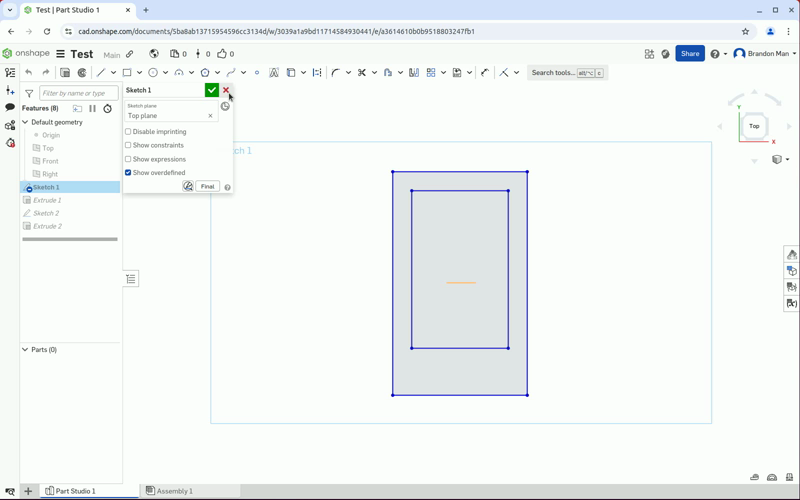
click(229, 92)
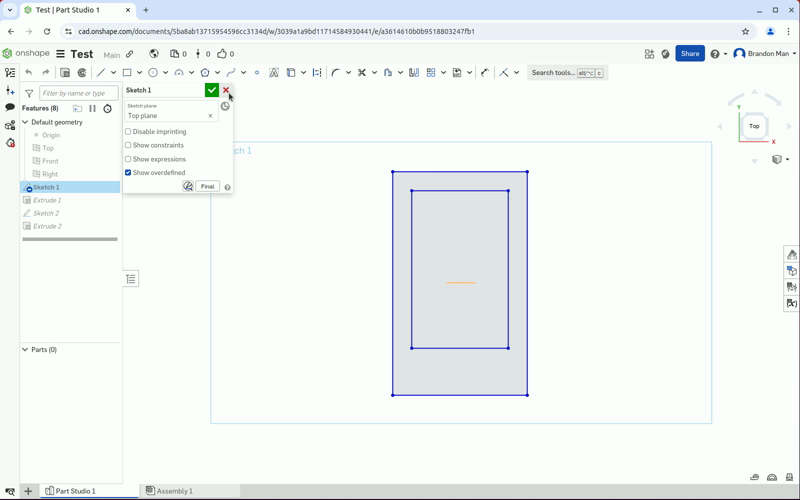
key(shift+s)
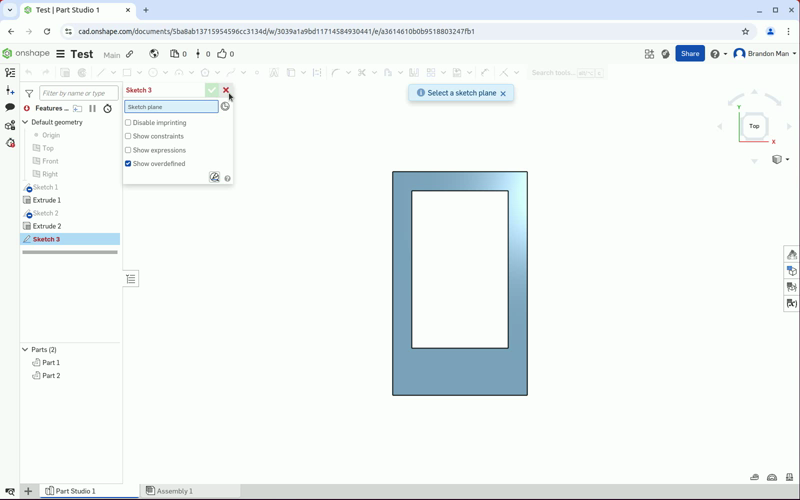
mouse_move(73, 150)
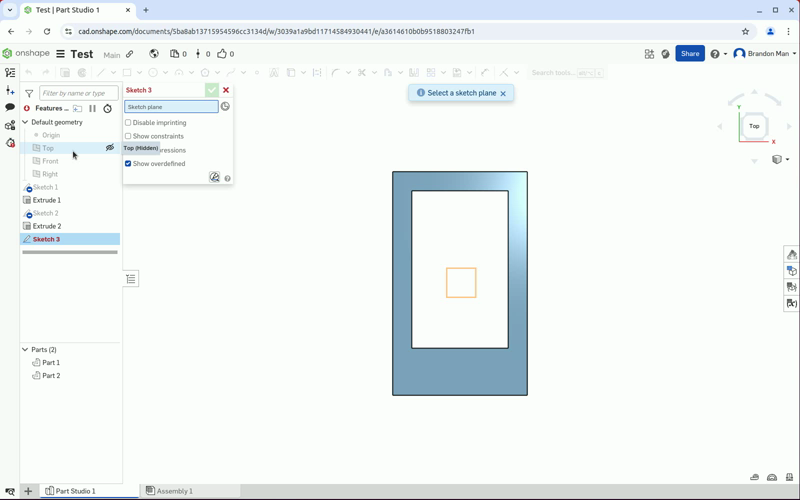
click(73, 150)
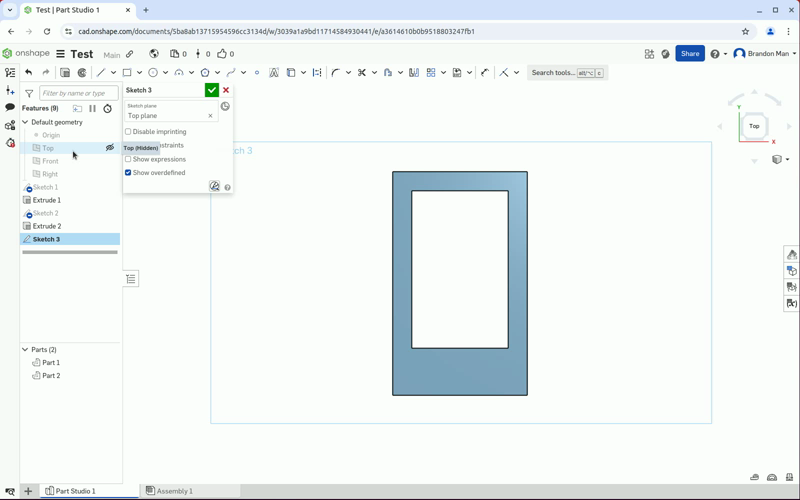
mouse_move(73, 352)
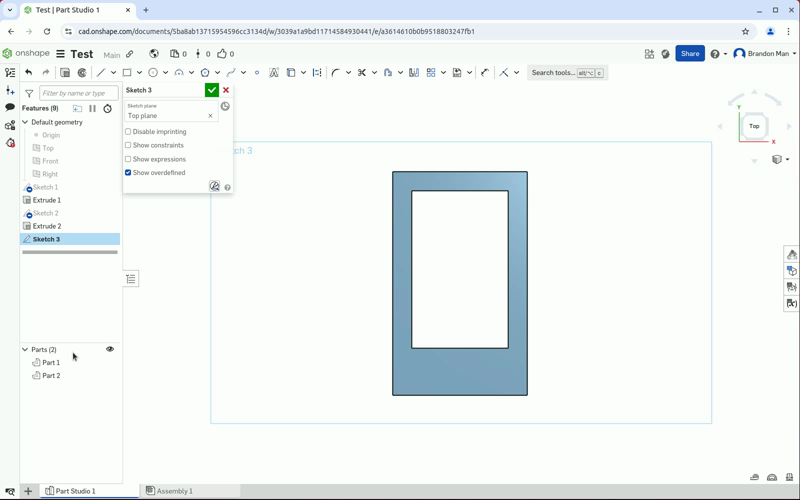
key(y)
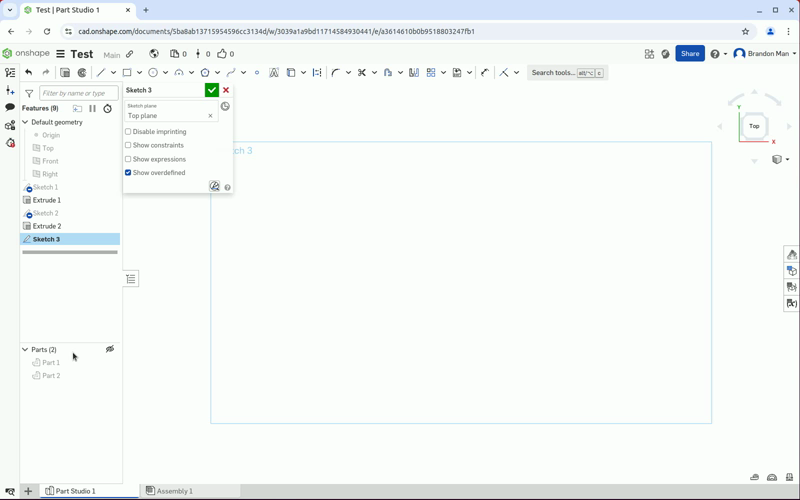
key(l)
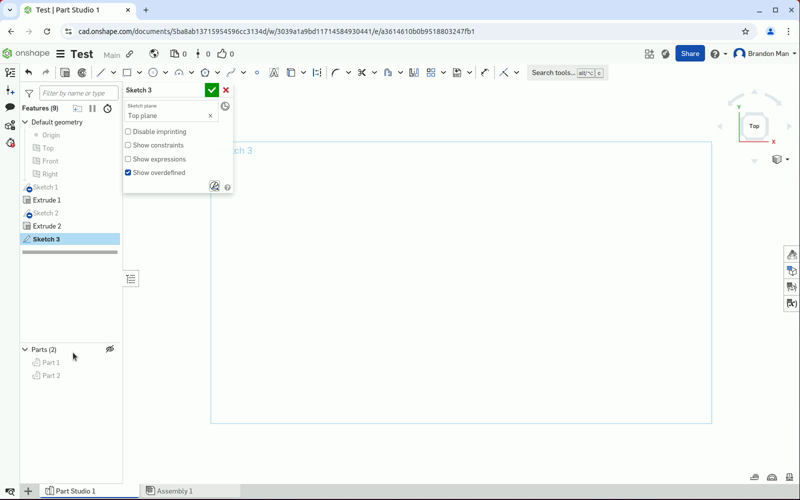
key_down(shift)
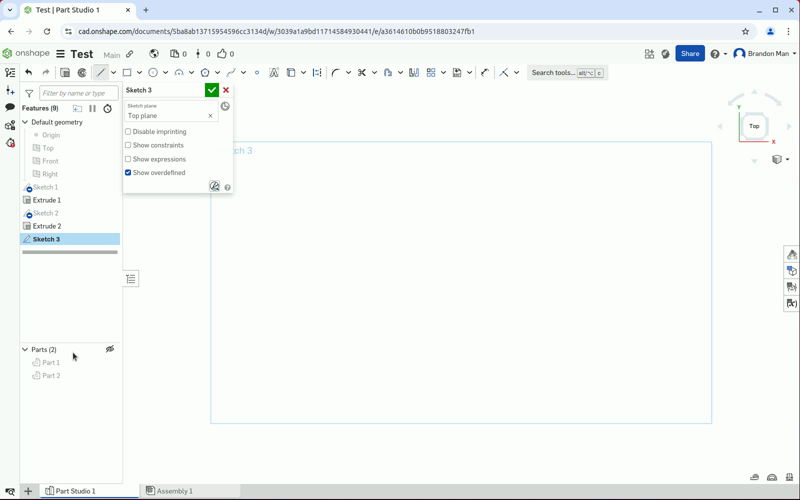
mouse_move(411, 348)
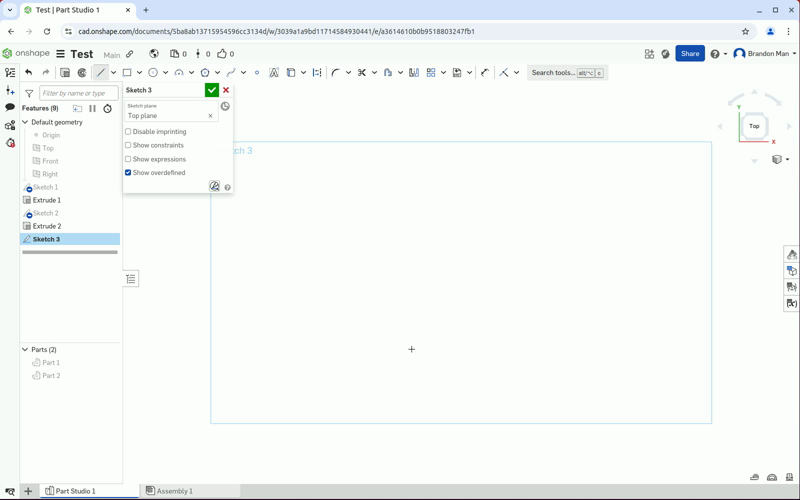
click(411, 348)
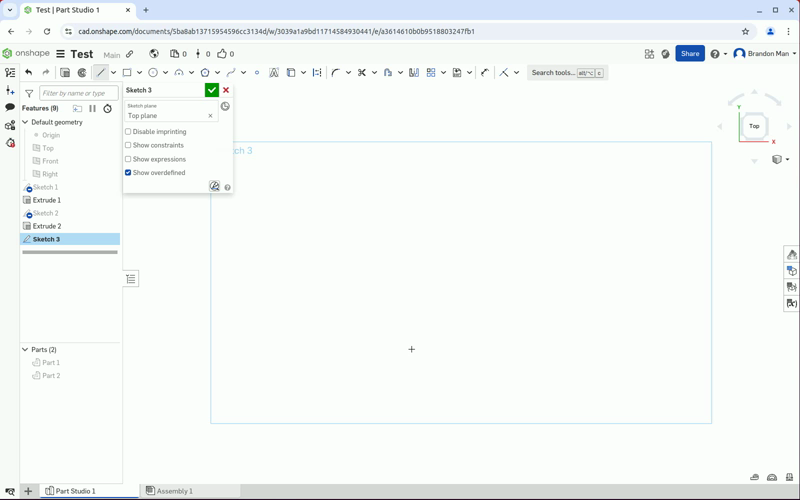
key_up(shift)
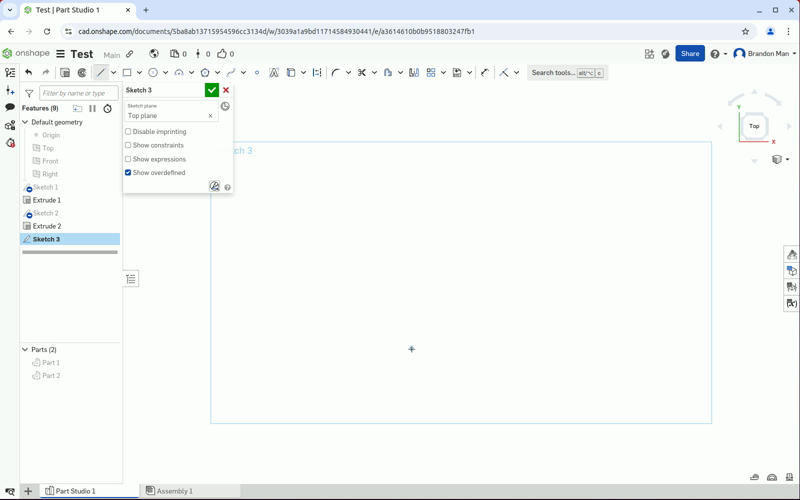
key_down(shift)
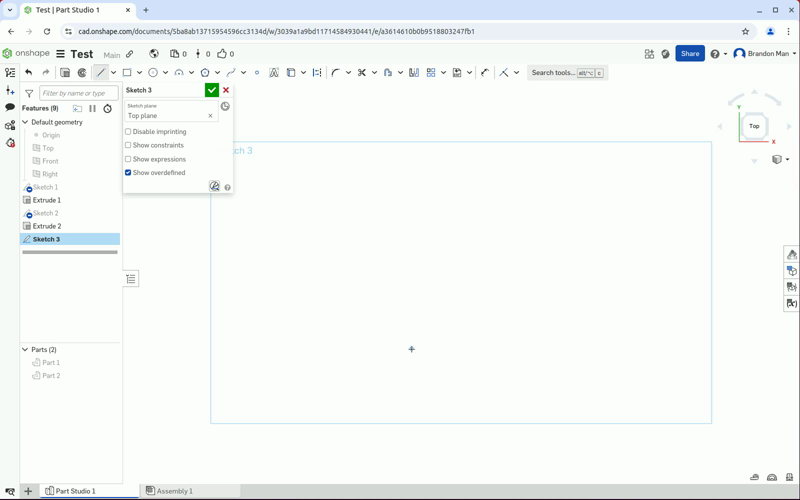
mouse_move(508, 348)
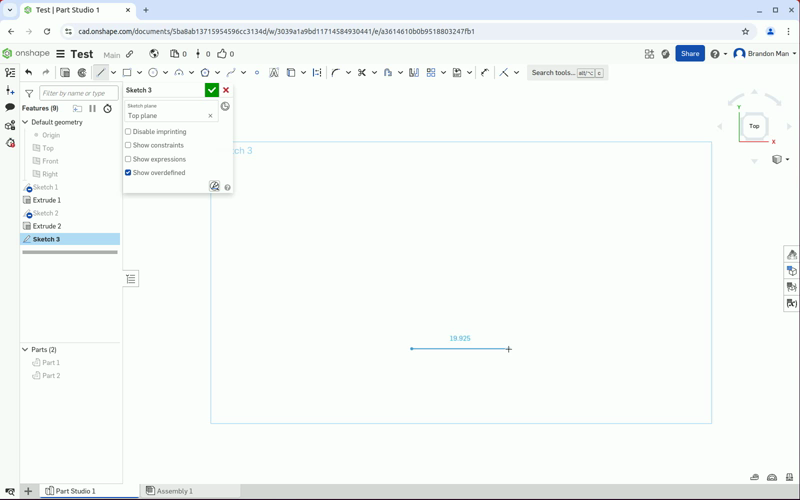
click(508, 348)
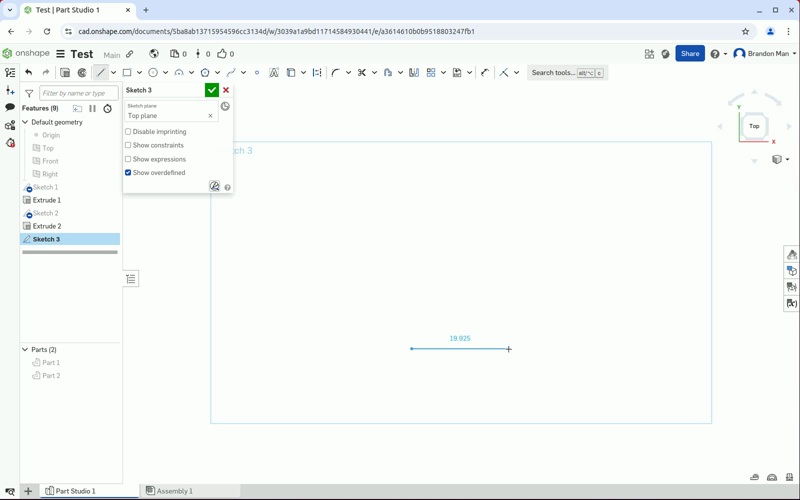
key_up(shift)
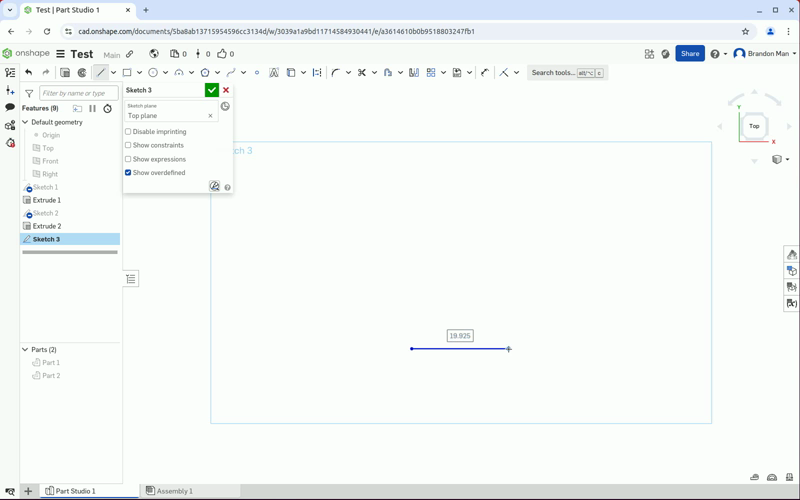
key_down(shift)
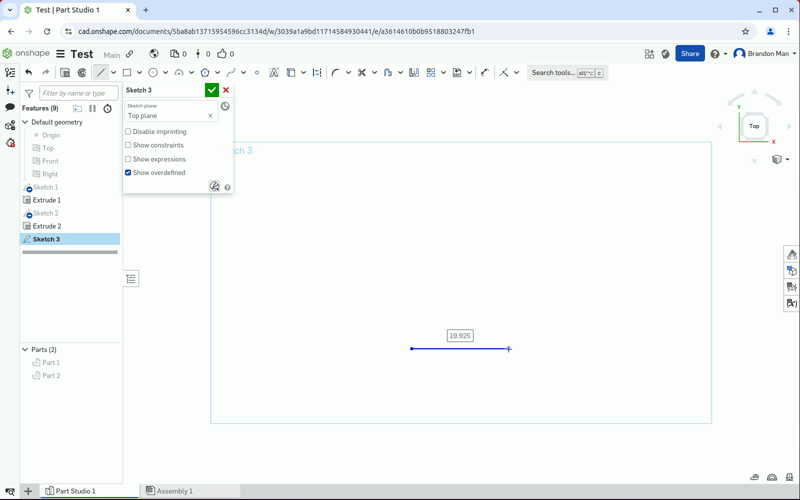
mouse_move(508, 189)
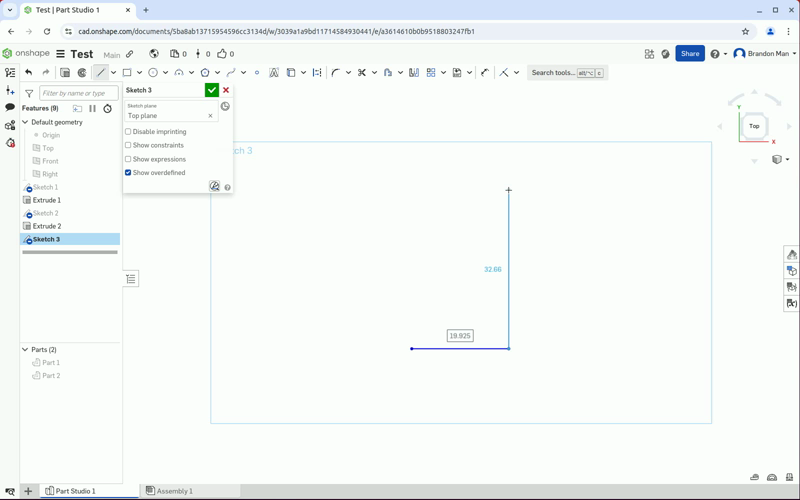
click(508, 189)
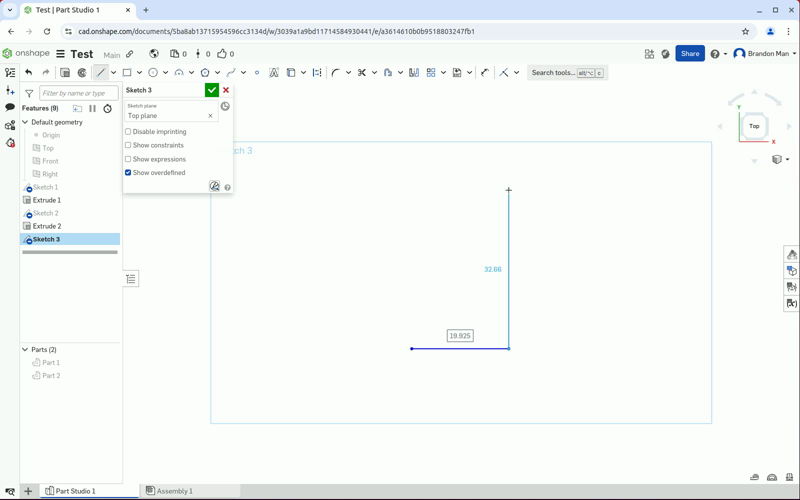
key_up(shift)
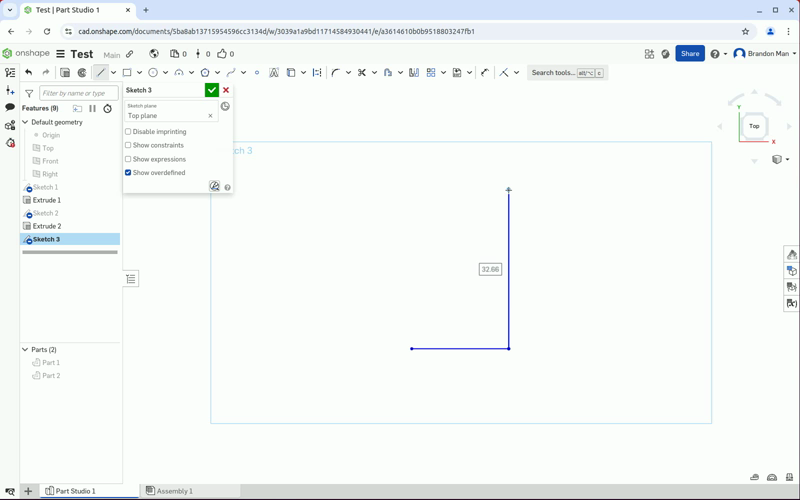
key_down(shift)
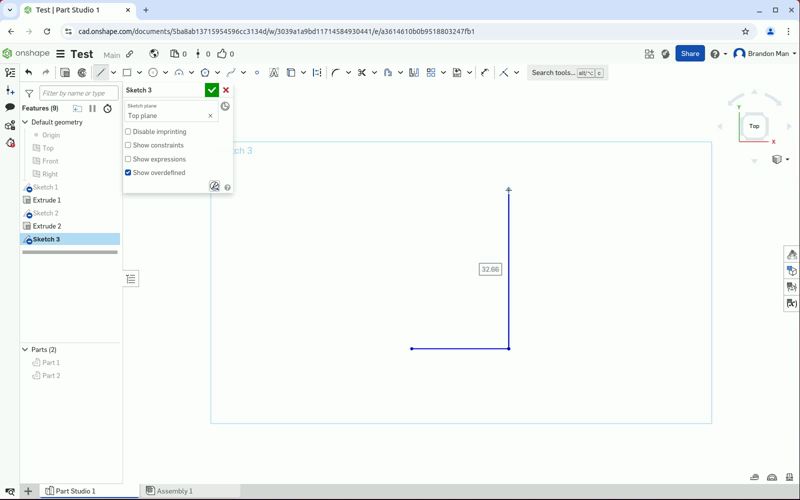
mouse_move(411, 189)
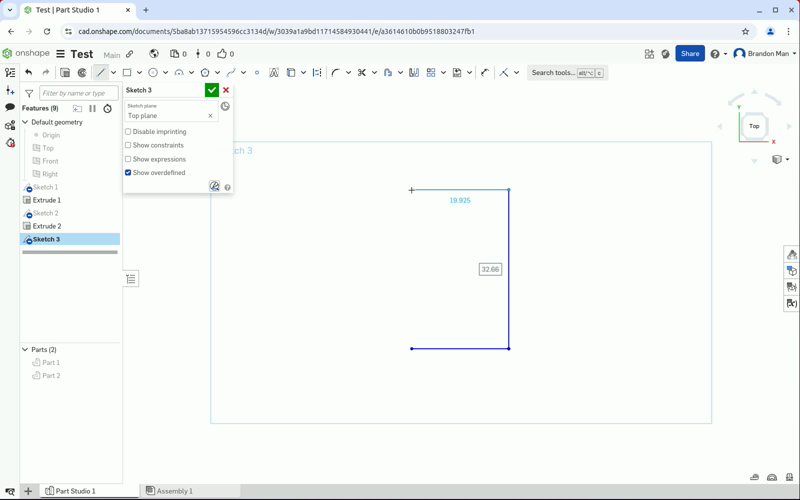
click(411, 189)
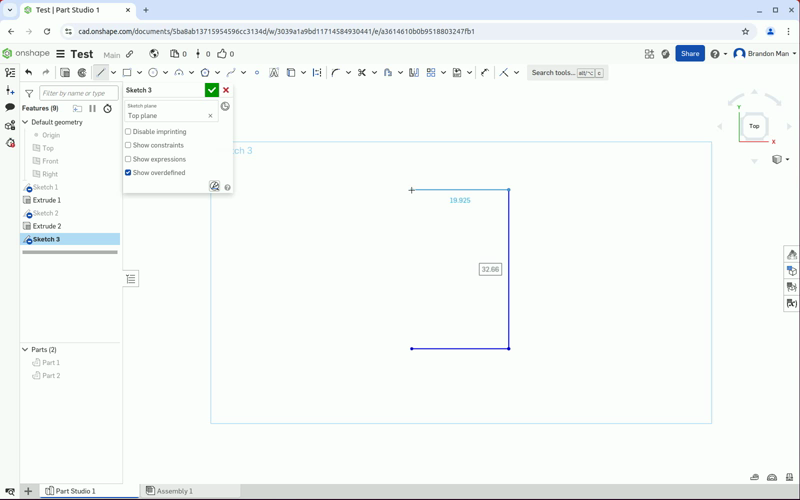
key_up(shift)
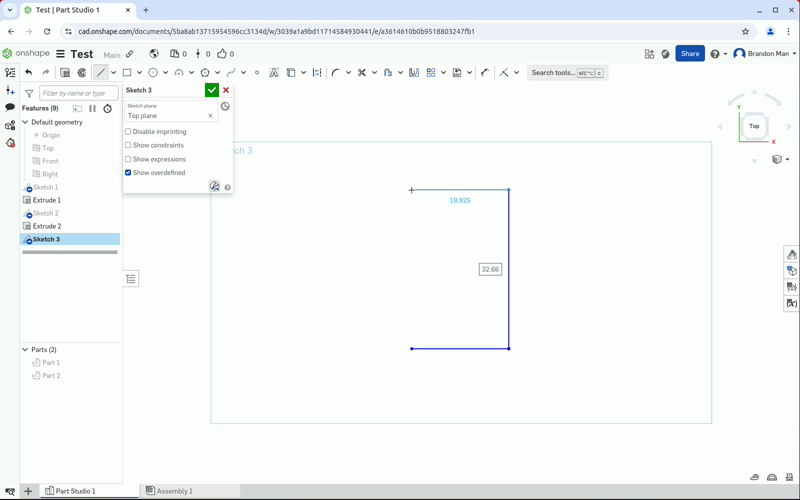
key_down(shift)
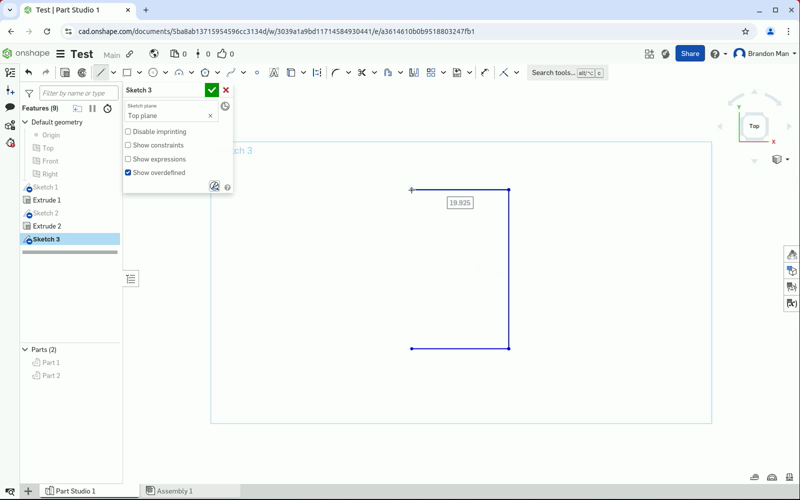
mouse_move(411, 348)
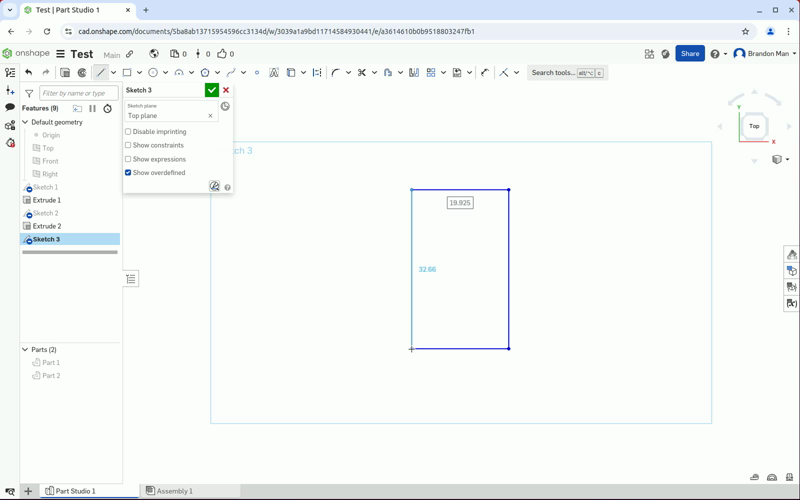
key_up(shift)
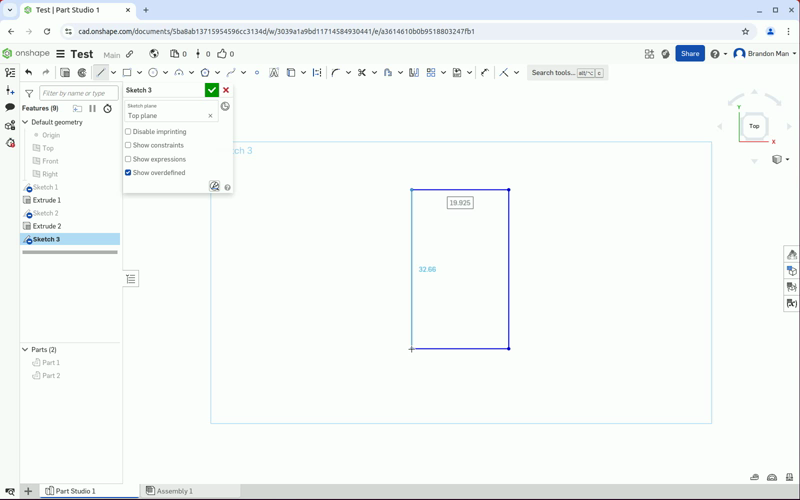
click(411, 348)
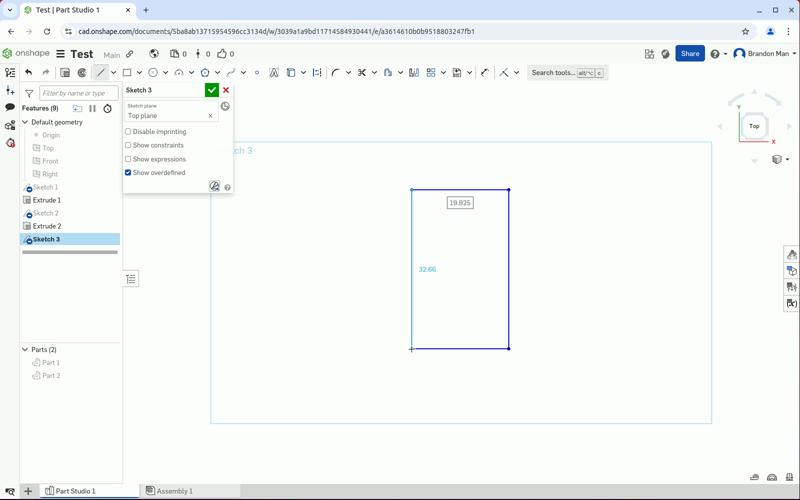
key(esc)
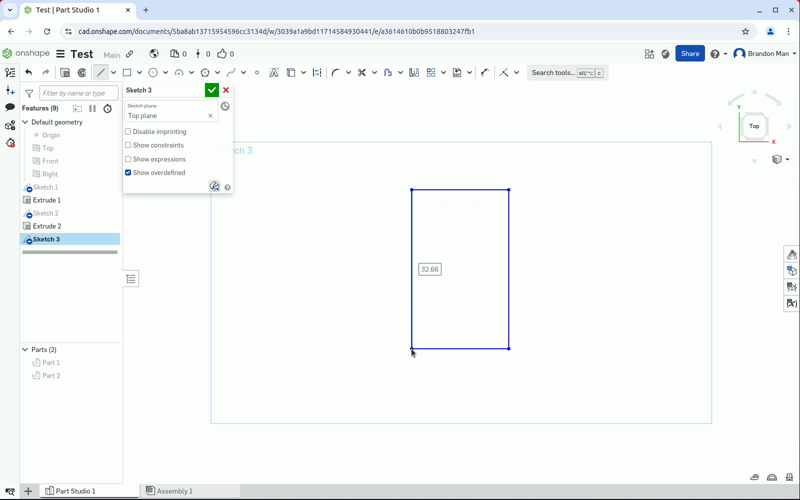
mouse_move(482, 299)
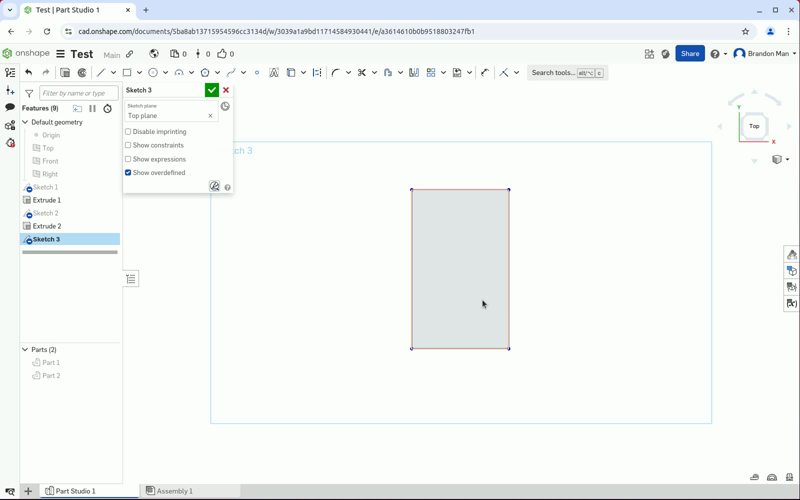
click(482, 299)
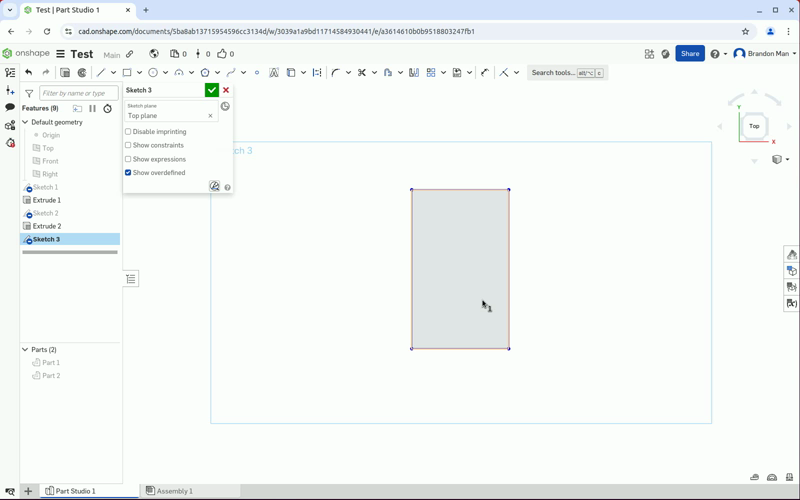
mouse_move(73, 352)
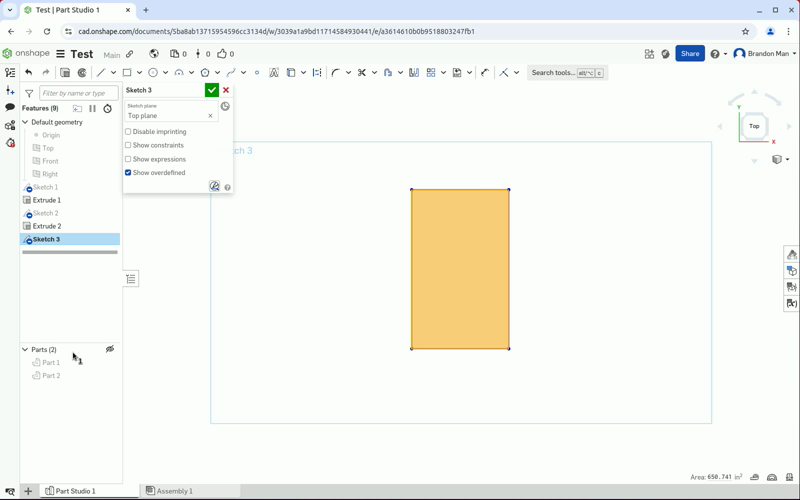
key(shift+y)
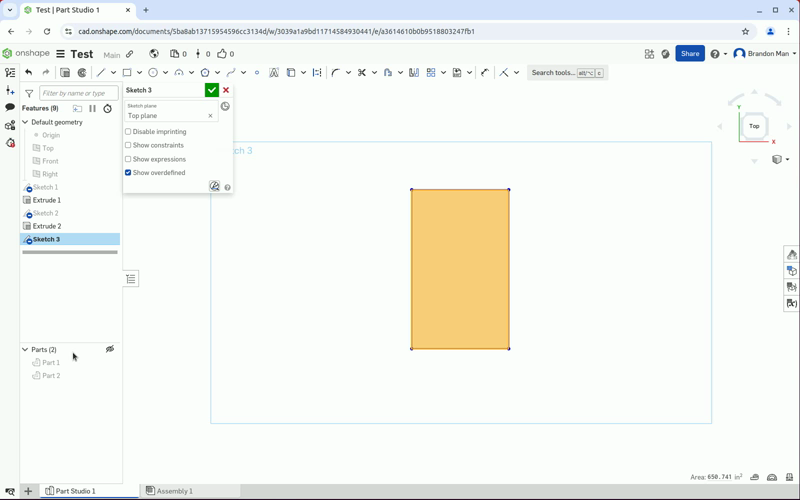
key(shift+e)
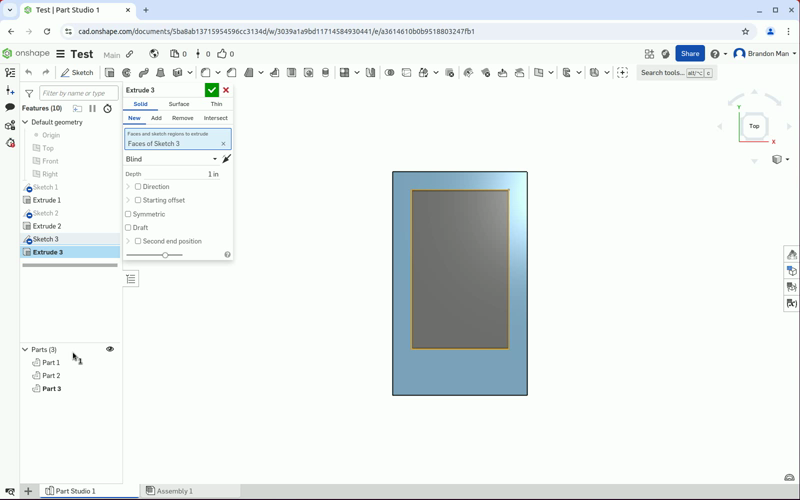
mouse_move(143, 106)
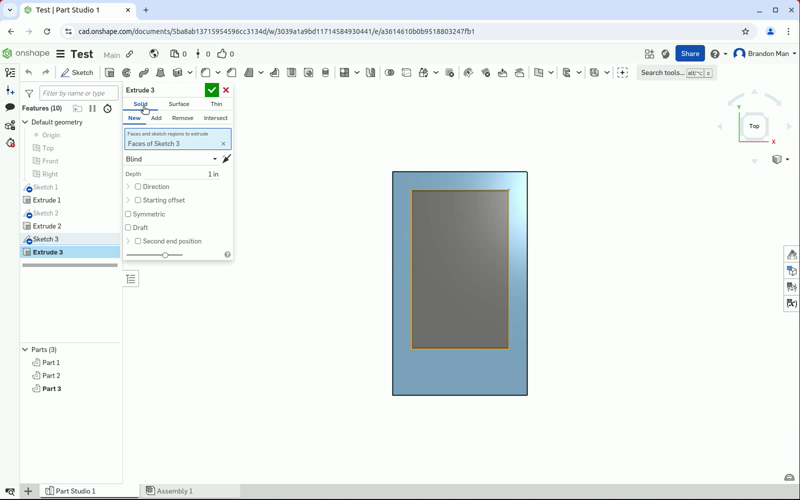
click(143, 106)
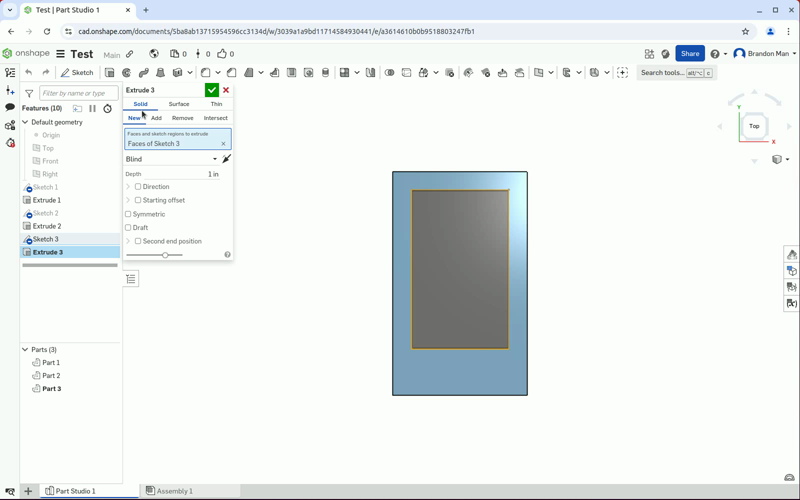
mouse_move(137, 120)
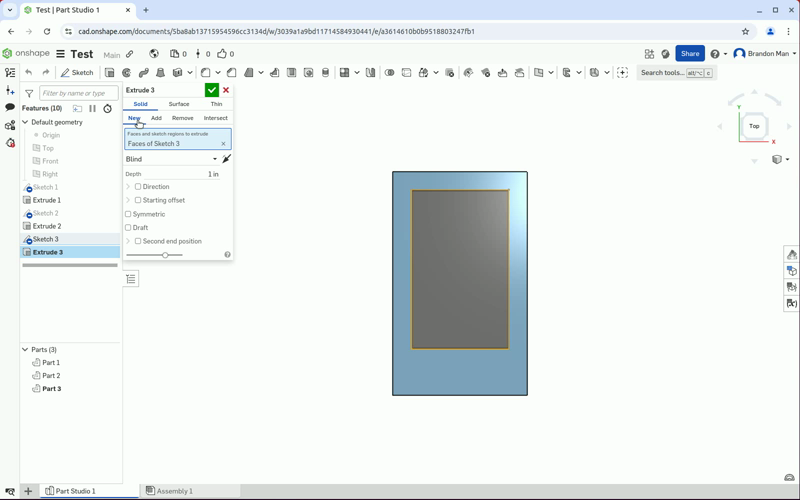
click(137, 120)
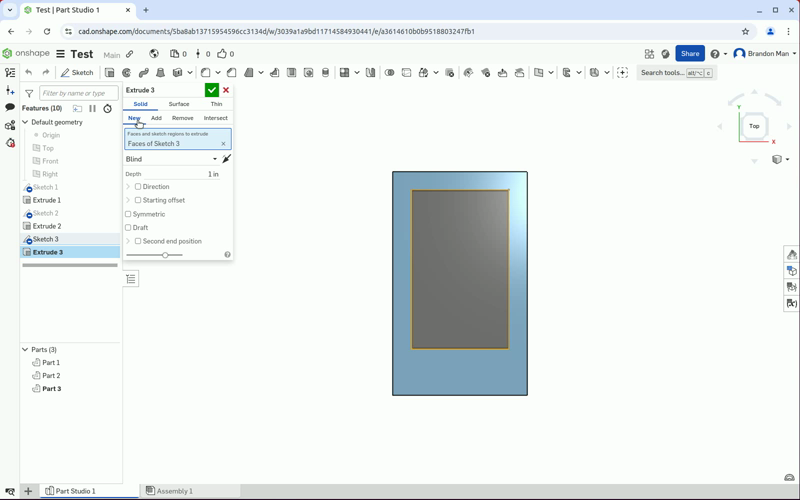
key(tab, 4)
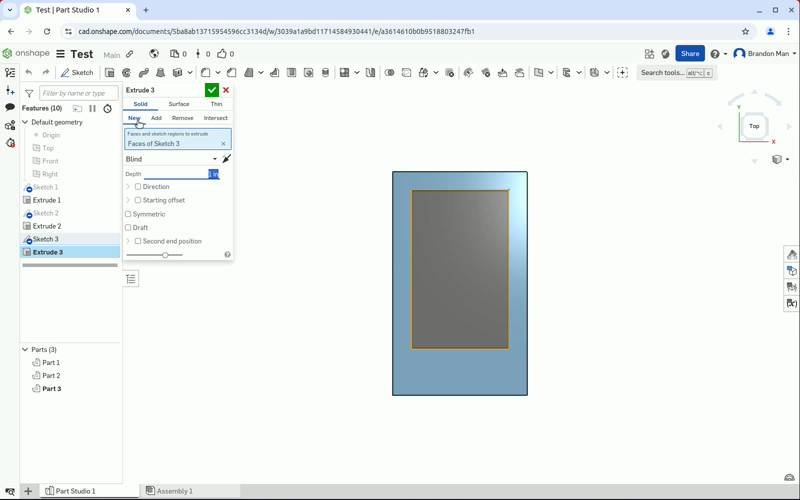
text(5.296)
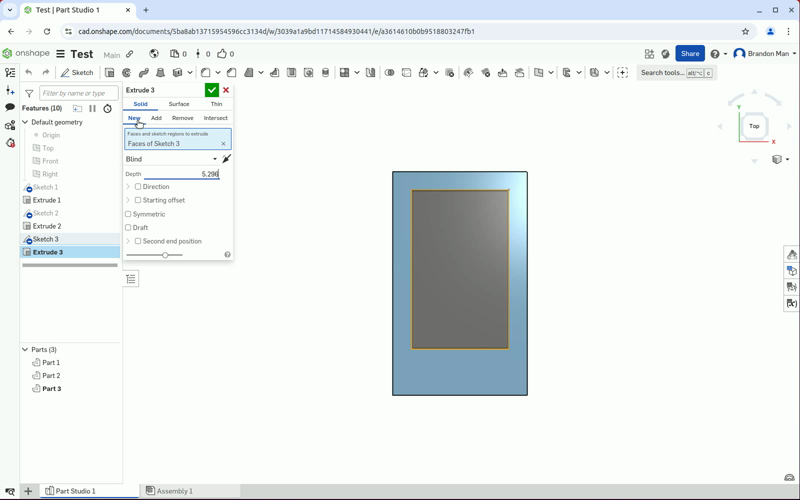
key(enter)
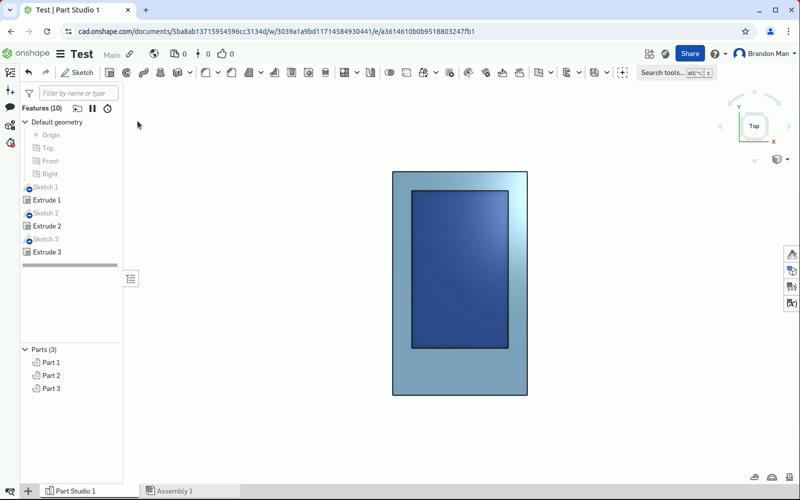
key(shift+h)
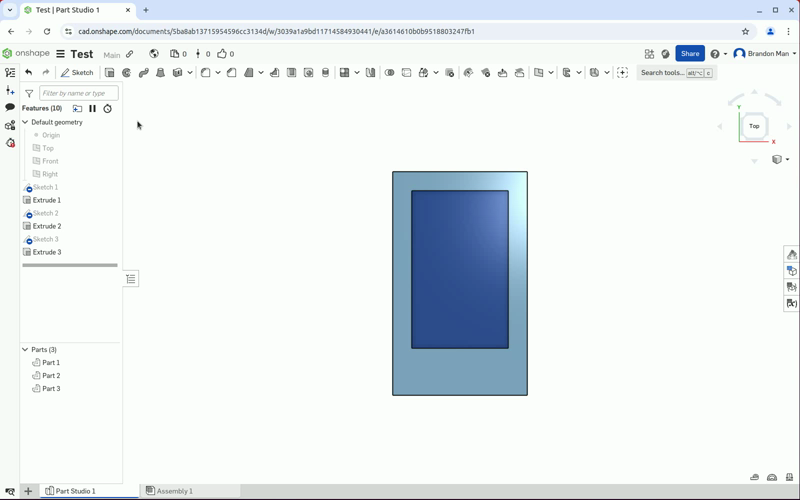
key(shift+h)
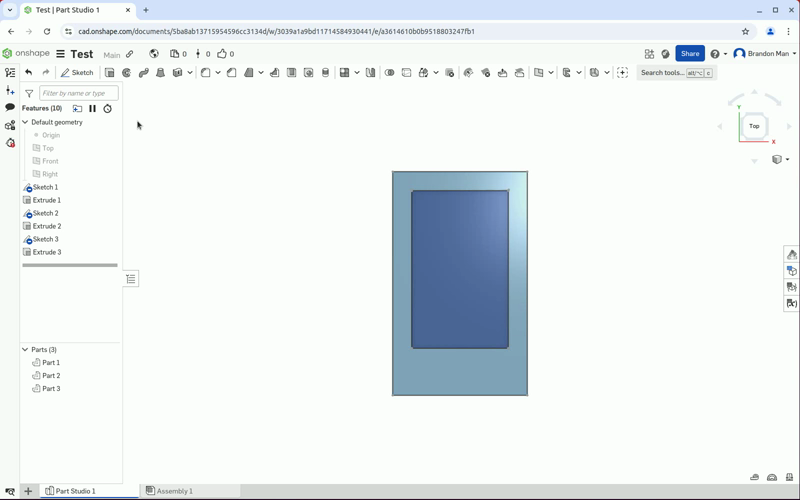
key(shift+7)
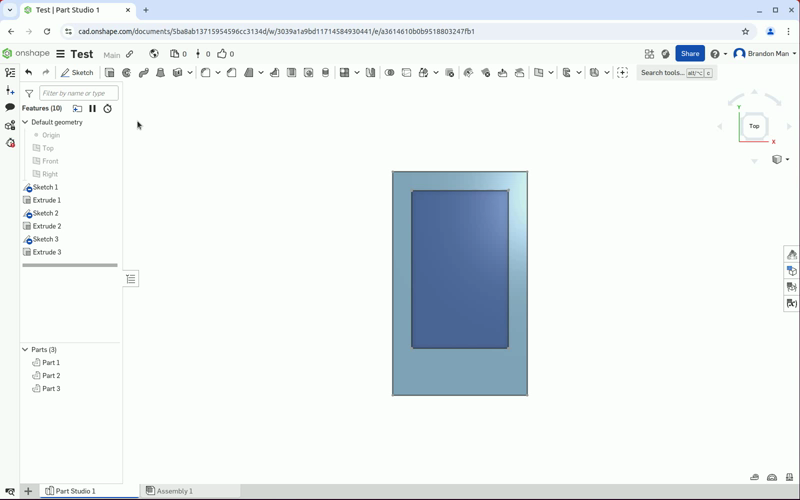
key(up, 3)
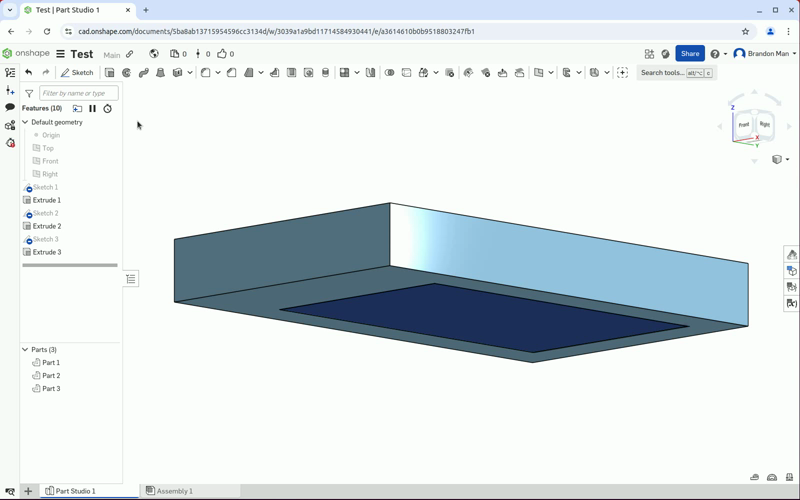
key(left, 3)
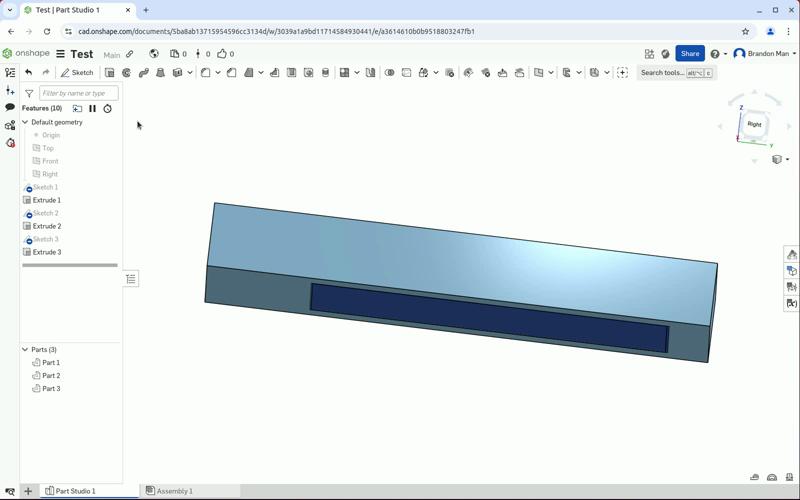
key(right, 3)
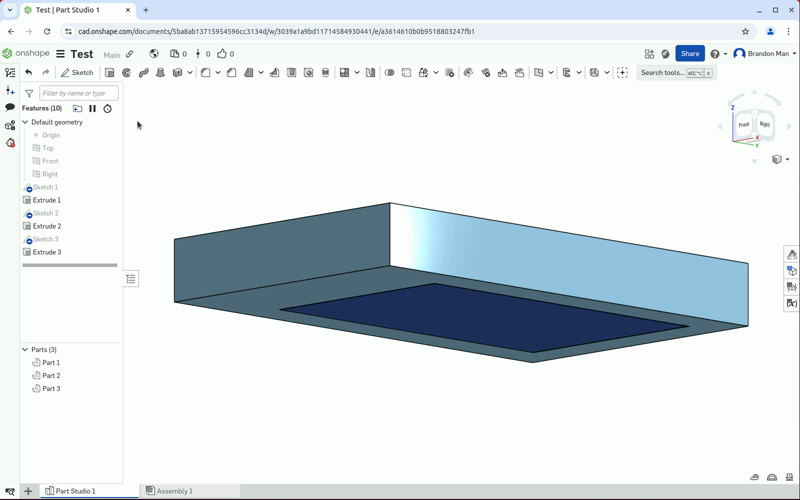
key(down, 3)
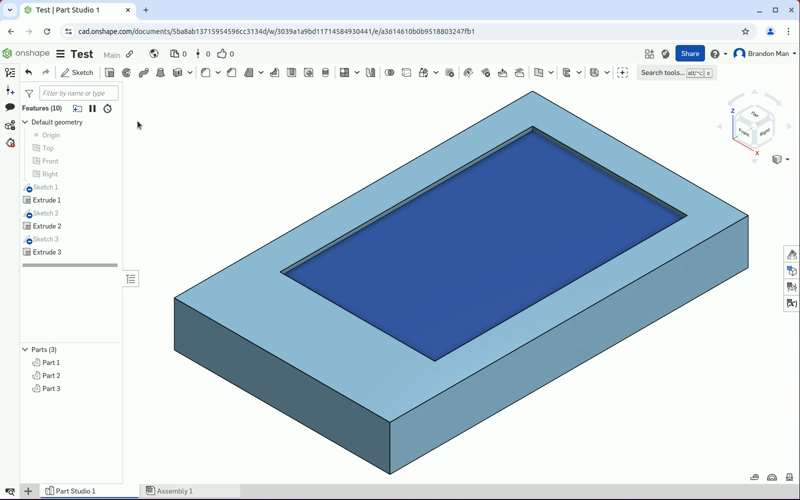
mouse_move(73, 189)
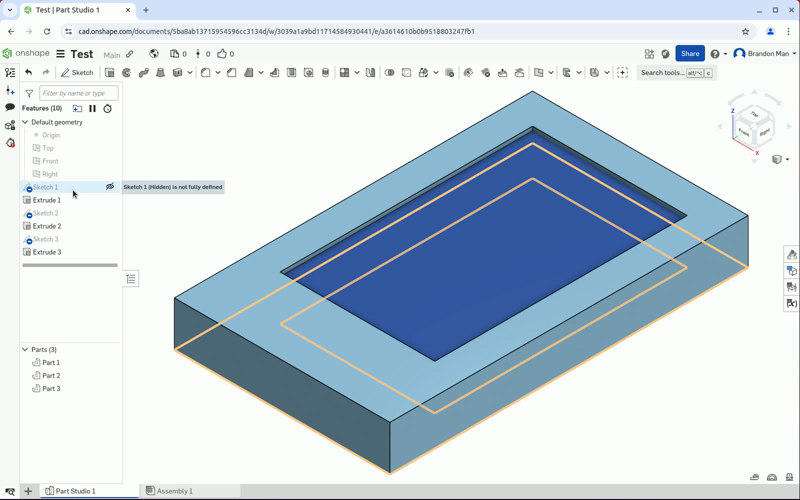
click(73, 189)